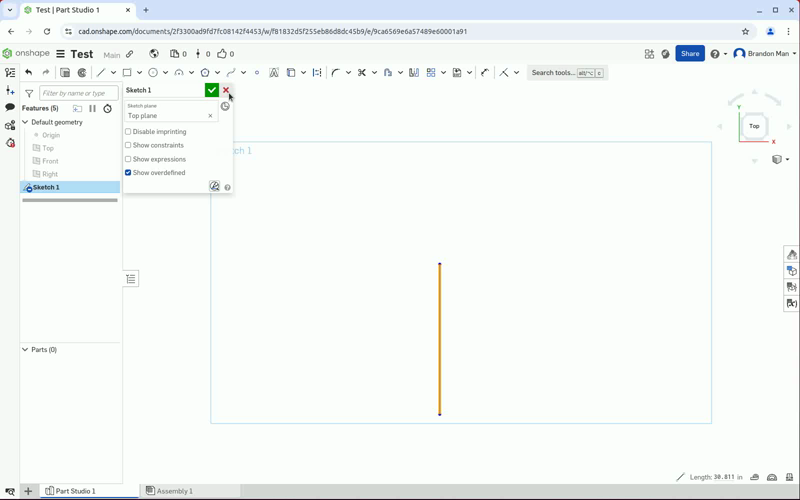
key(shift+h)
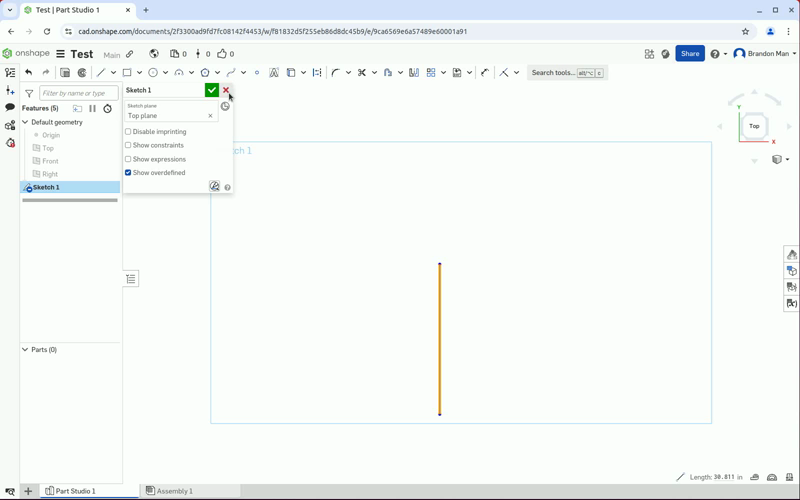
key(shift+s)
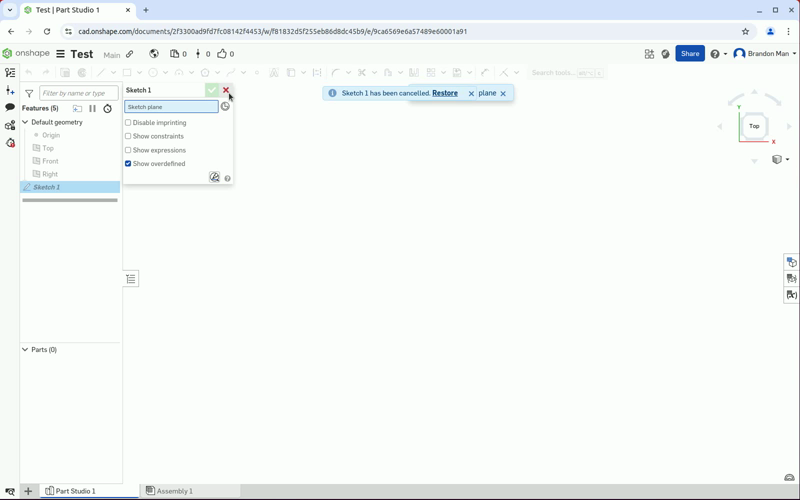
mouse_move(73, 150)
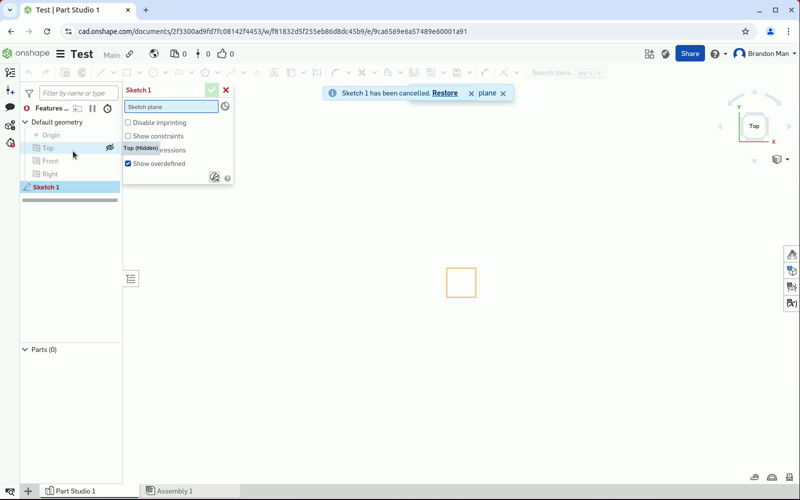
click(73, 150)
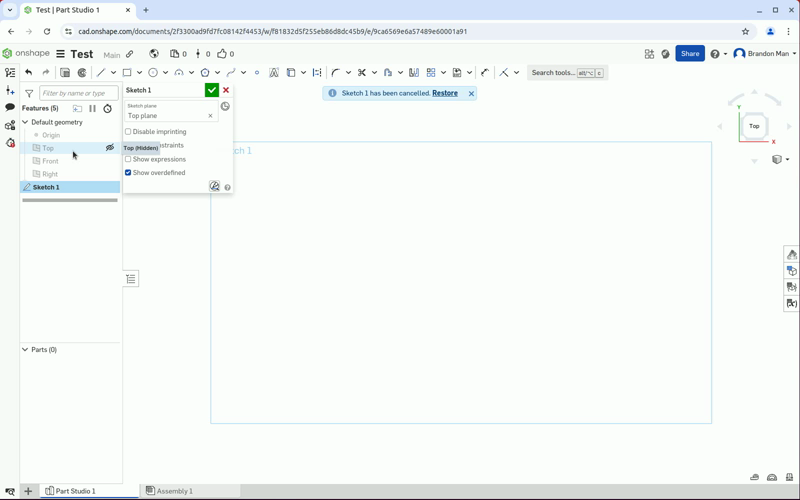
mouse_move(73, 352)
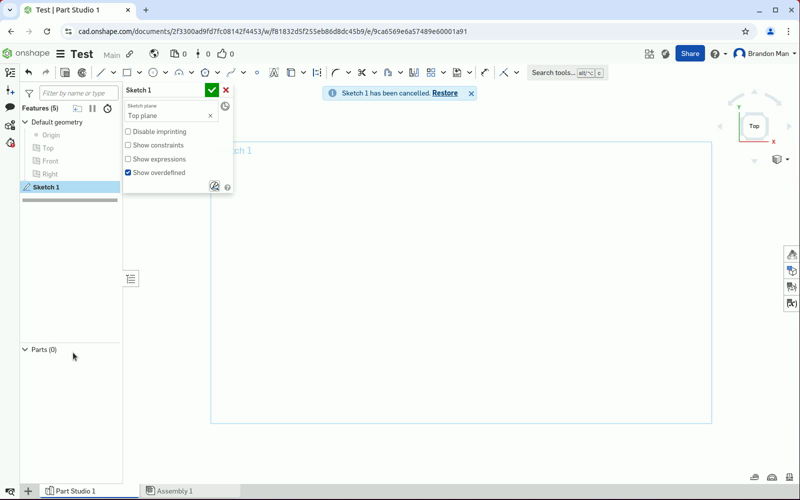
key(y)
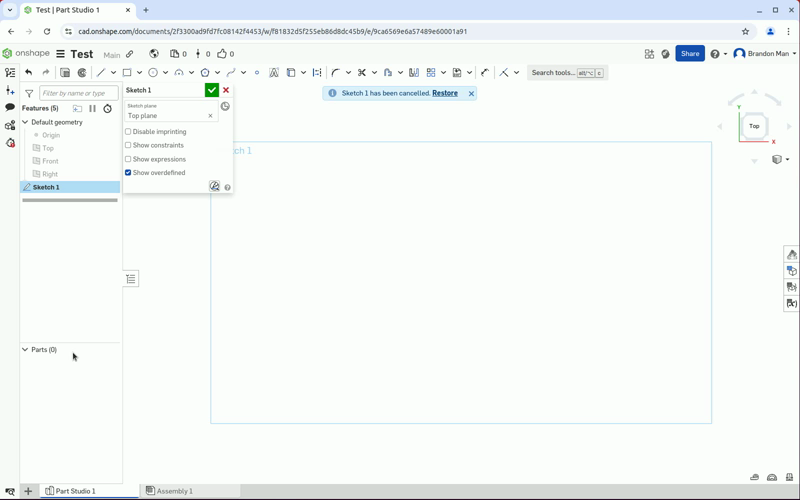
key(l)
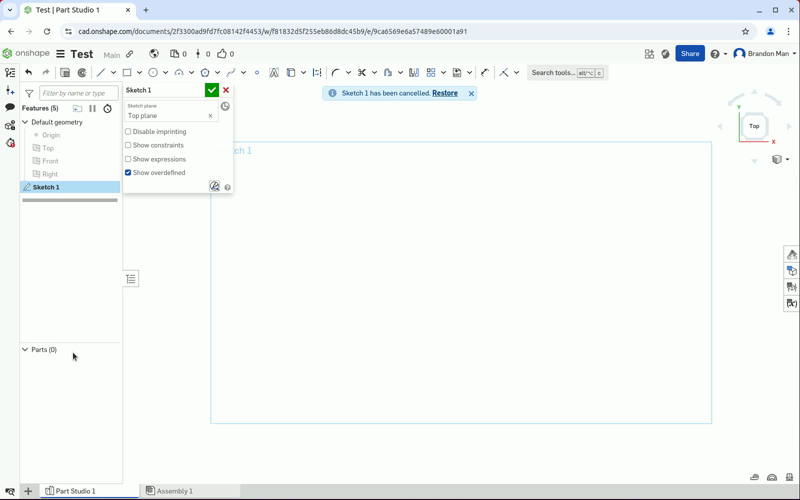
key_down(shift)
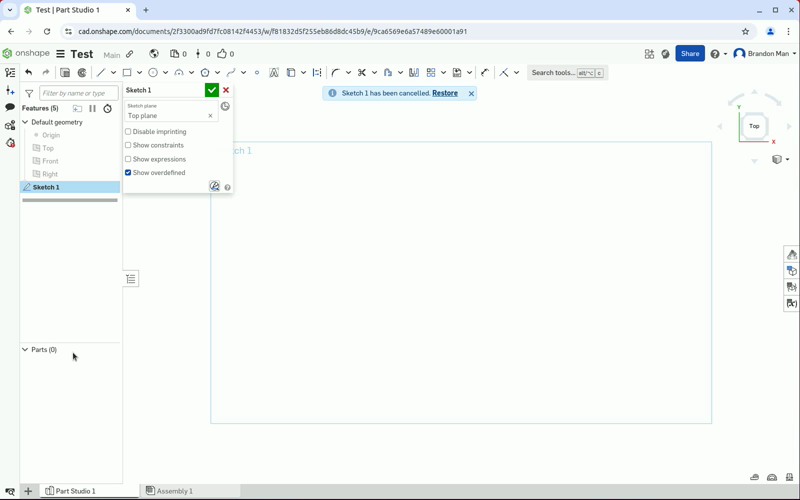
mouse_move(460, 282)
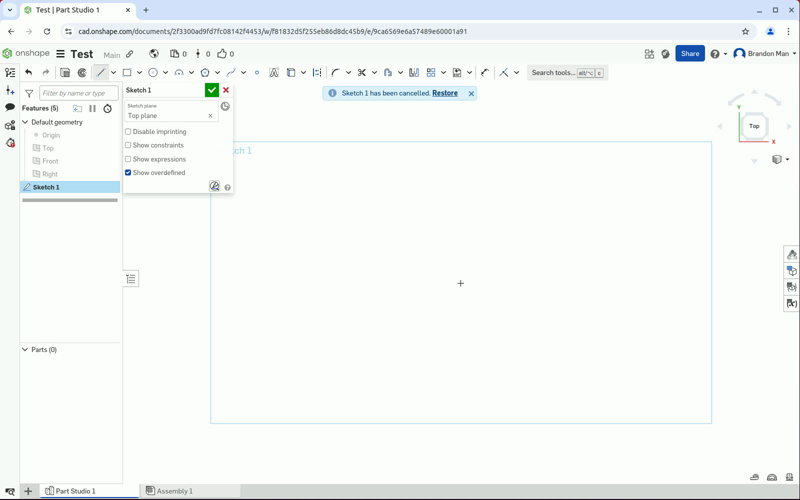
click(460, 282)
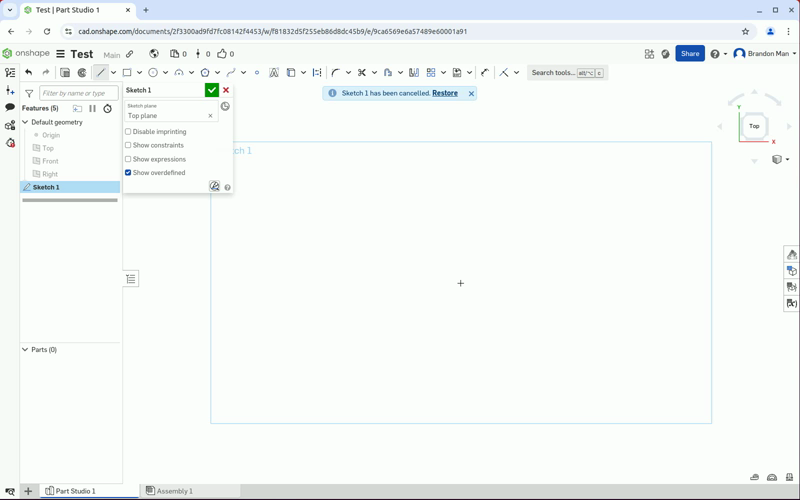
key_up(shift)
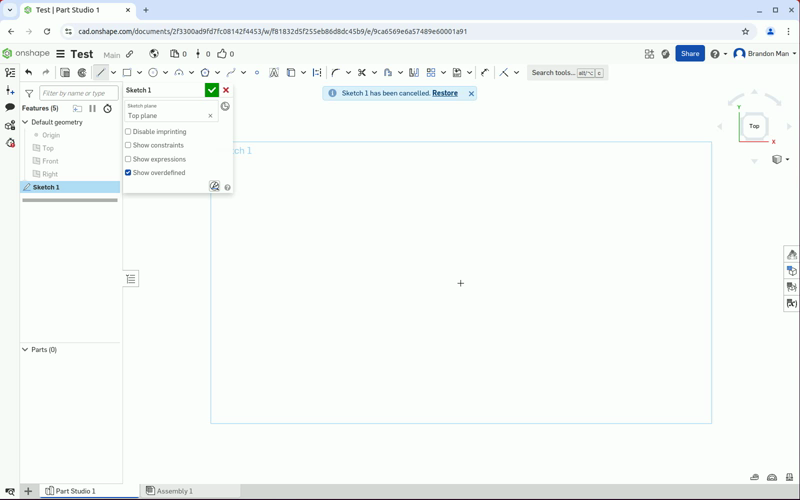
key_down(shift)
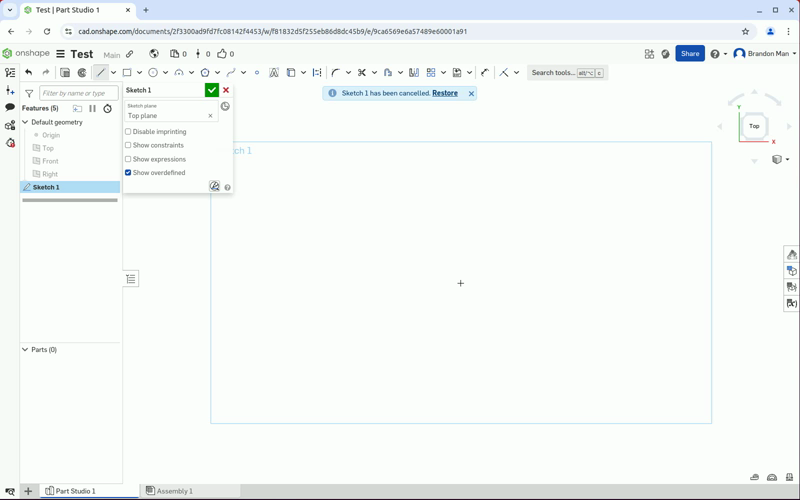
mouse_move(545, 282)
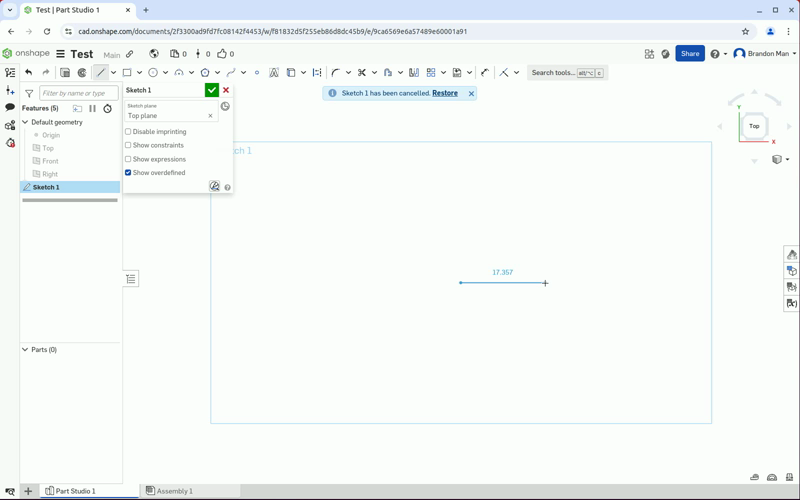
click(545, 282)
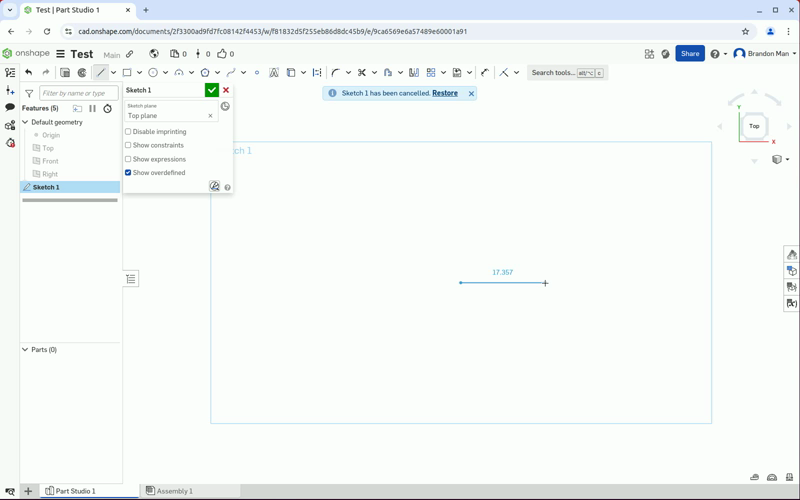
key_up(shift)
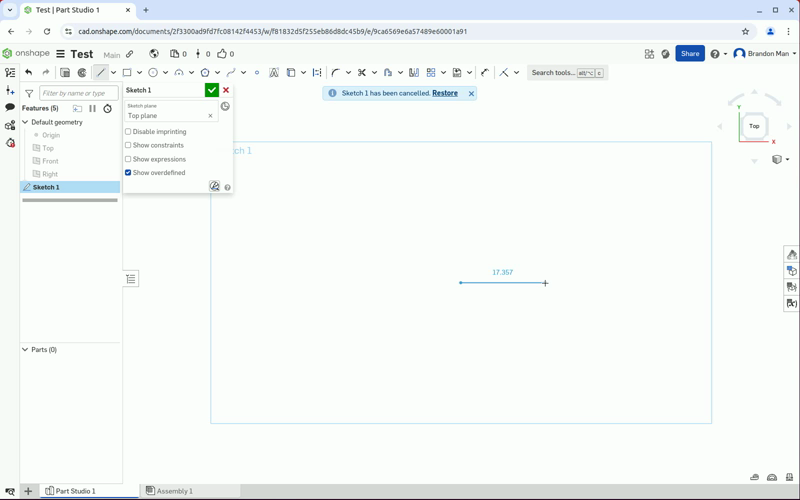
key_down(shift)
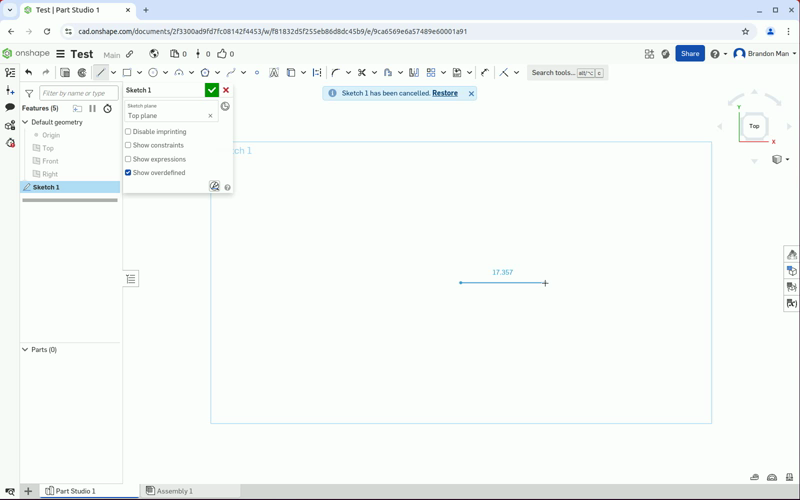
mouse_move(575, 282)
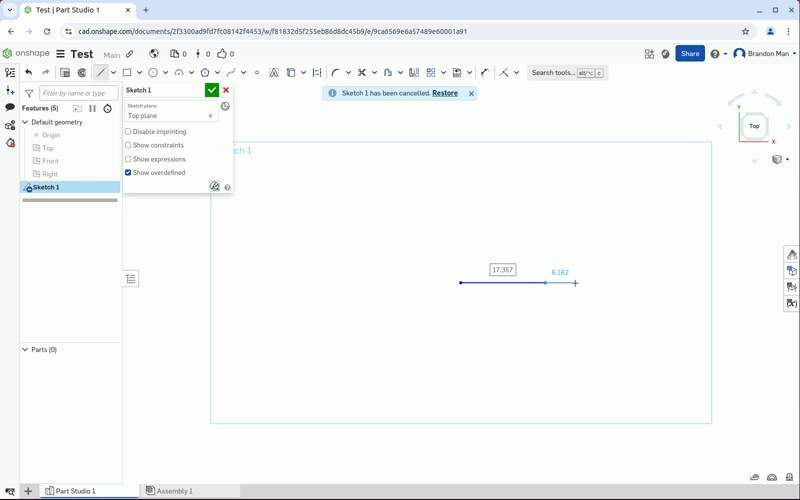
mouse_move(545, 226)
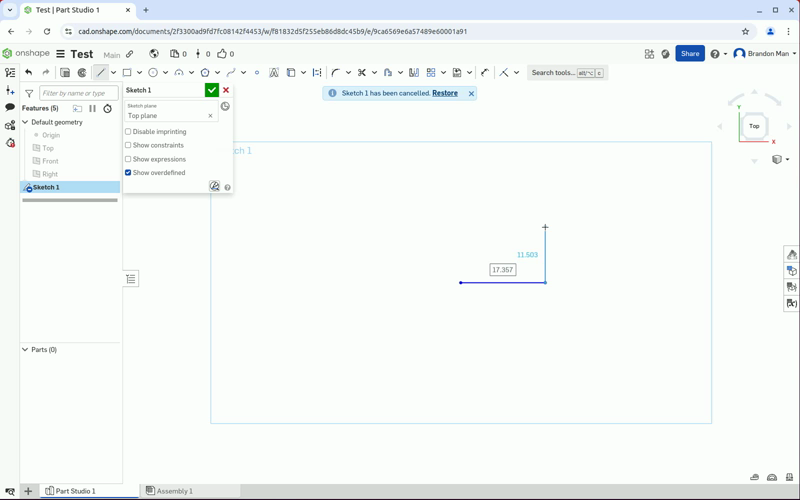
click(545, 226)
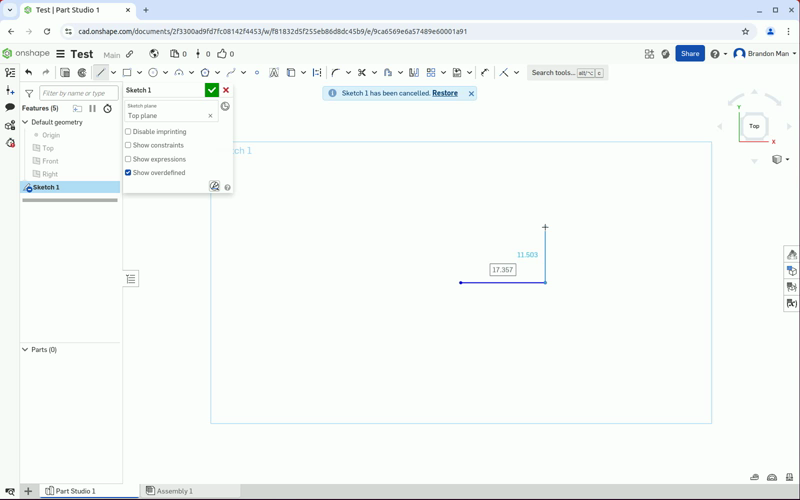
key_up(shift)
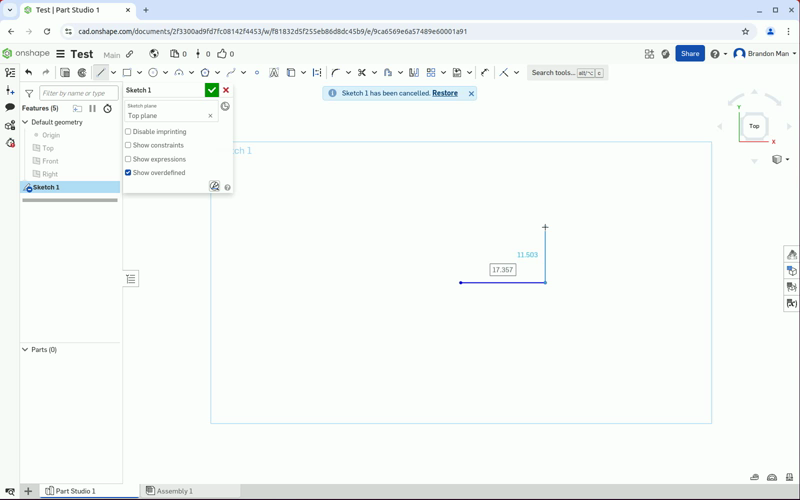
key_down(shift)
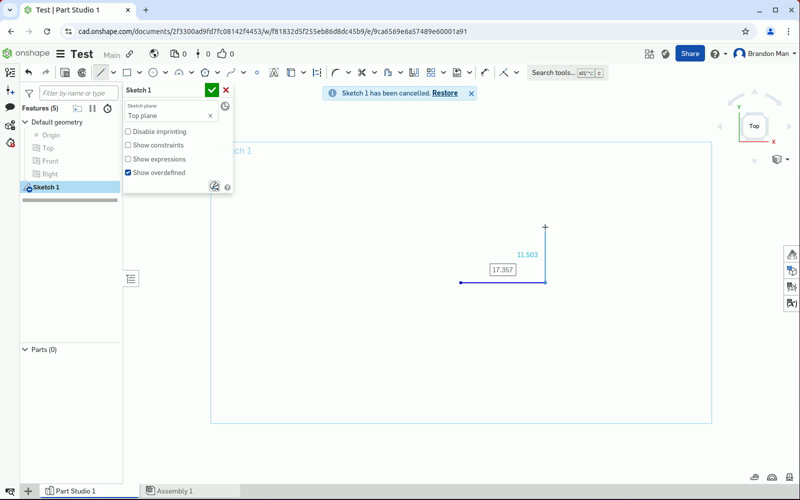
mouse_move(575, 226)
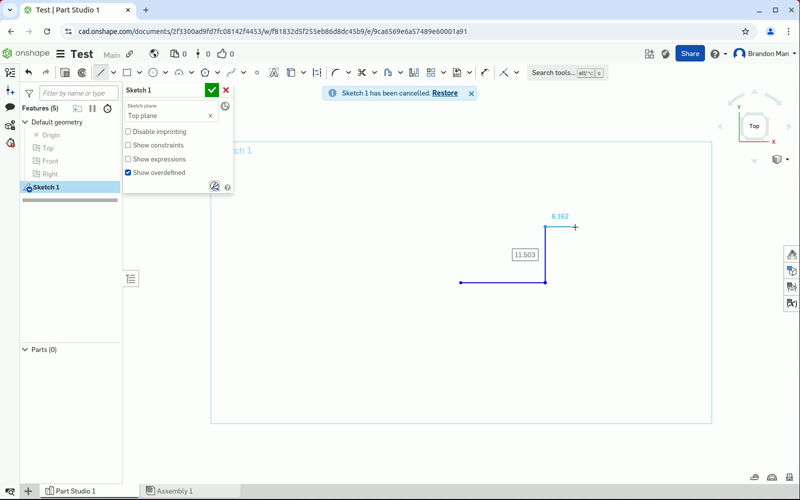
mouse_move(512, 226)
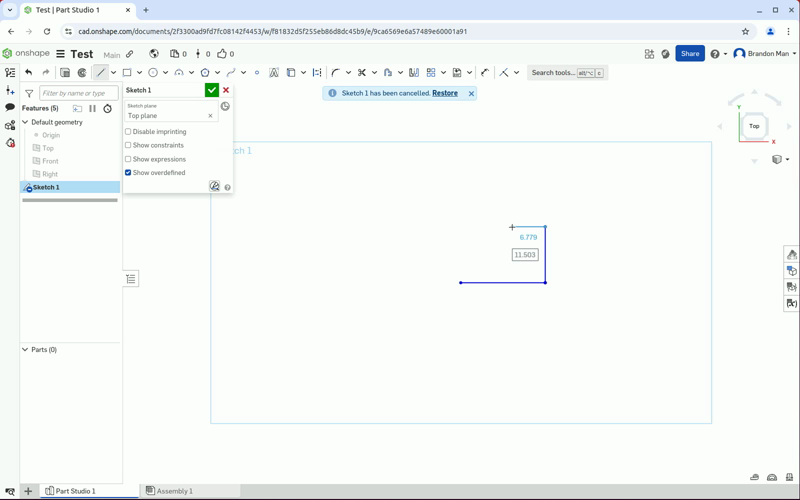
click(512, 226)
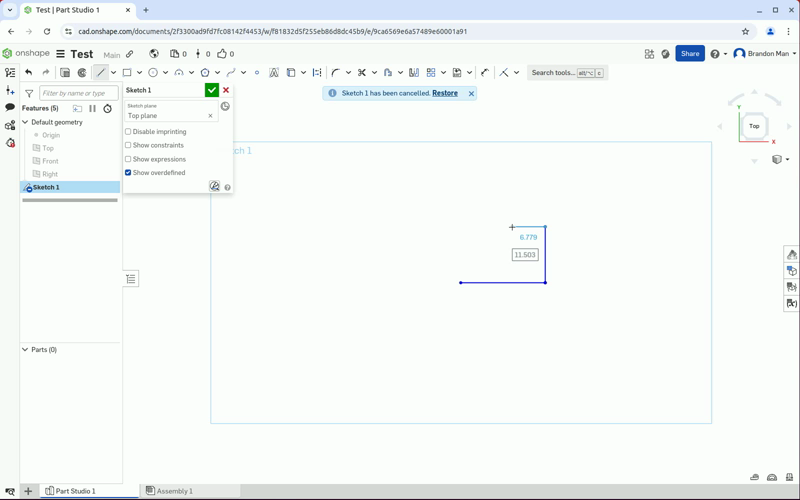
key_up(shift)
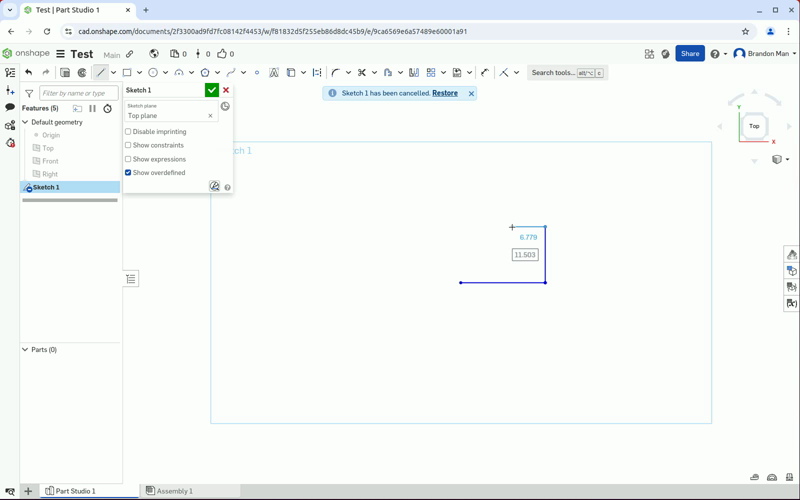
key(esc)
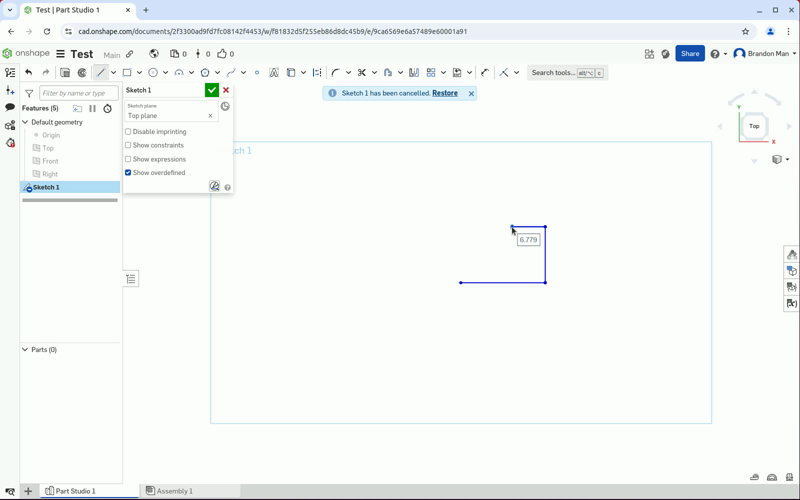
key(a)
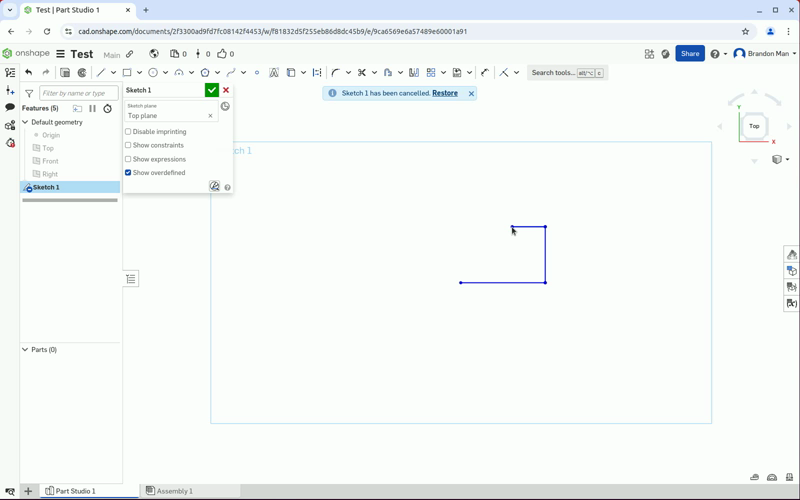
mouse_move(512, 226)
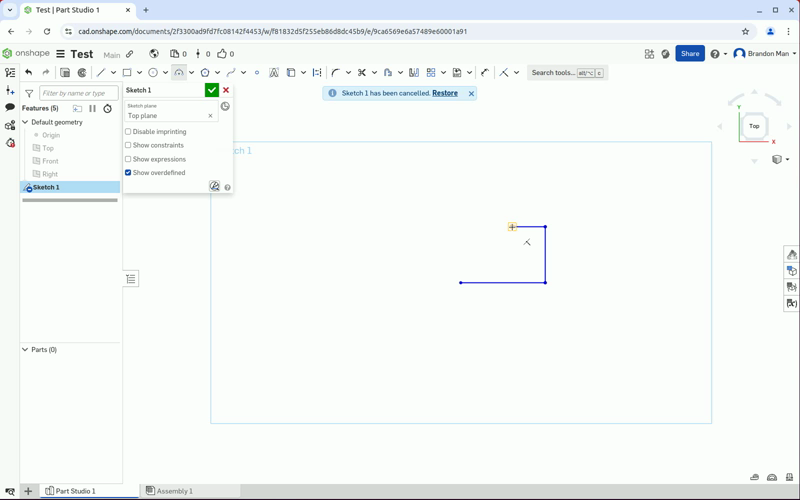
click(512, 226)
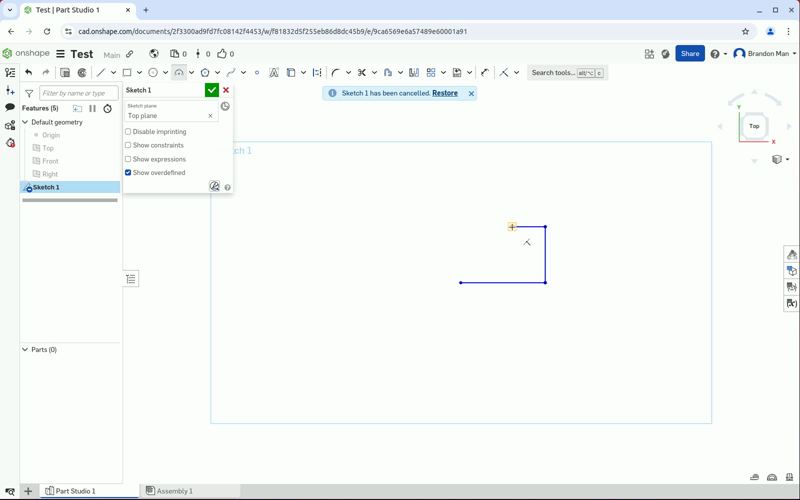
key_down(shift)
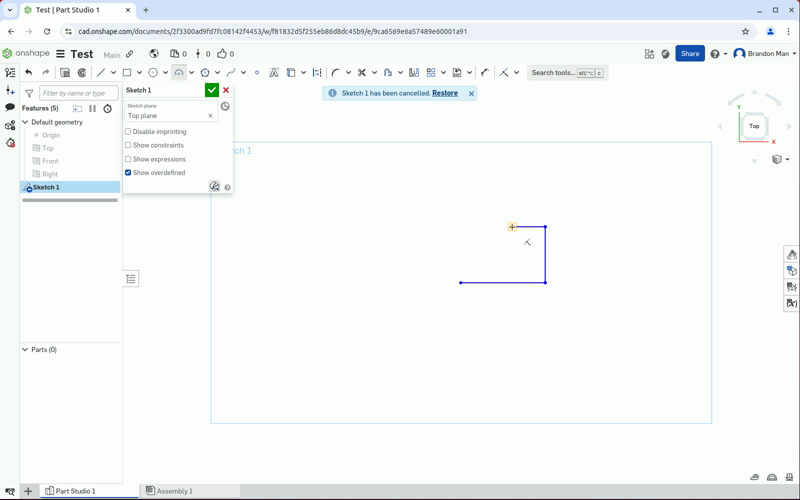
mouse_move(493, 226)
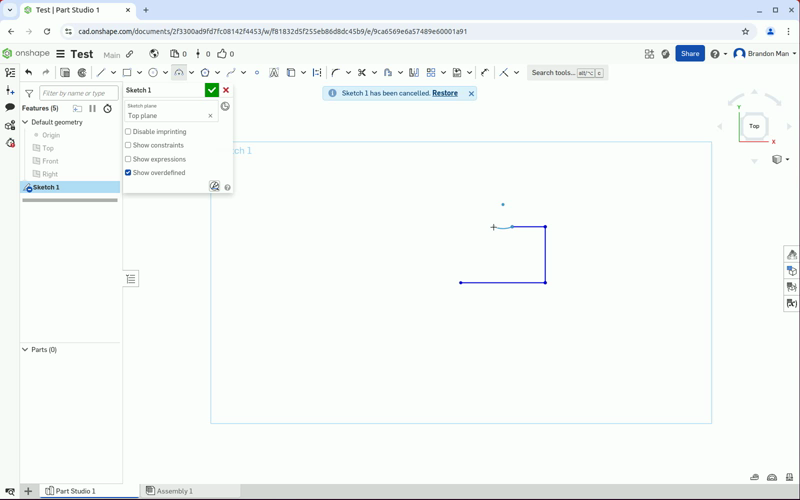
click(493, 226)
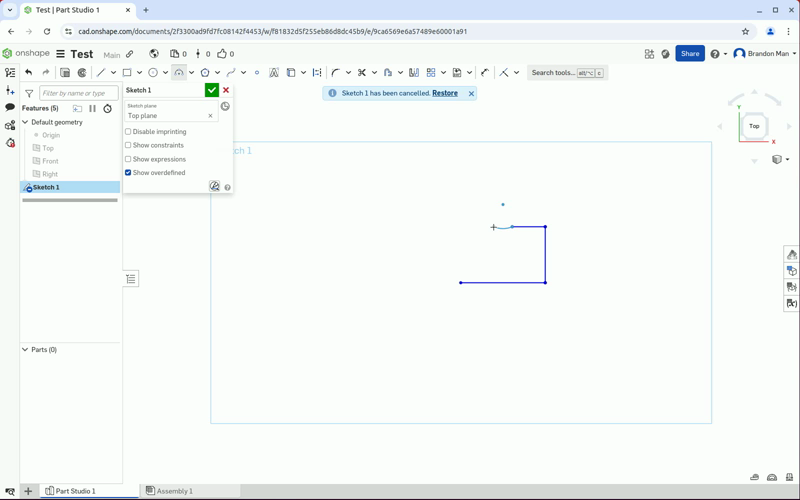
mouse_move(503, 236)
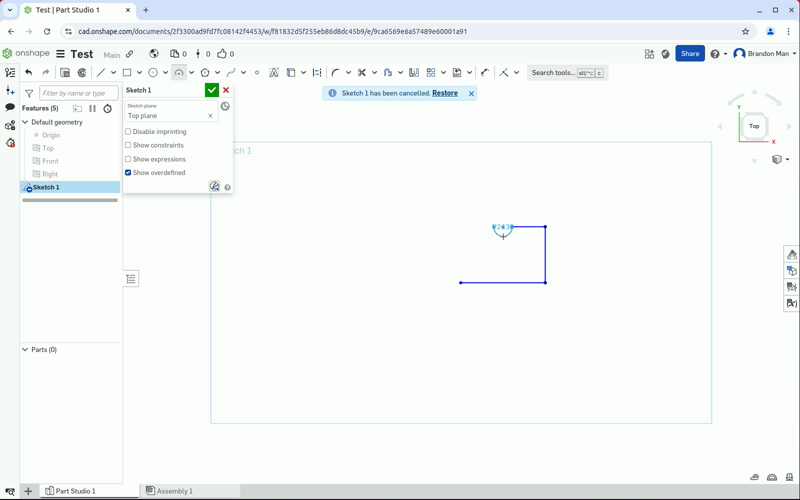
click(503, 236)
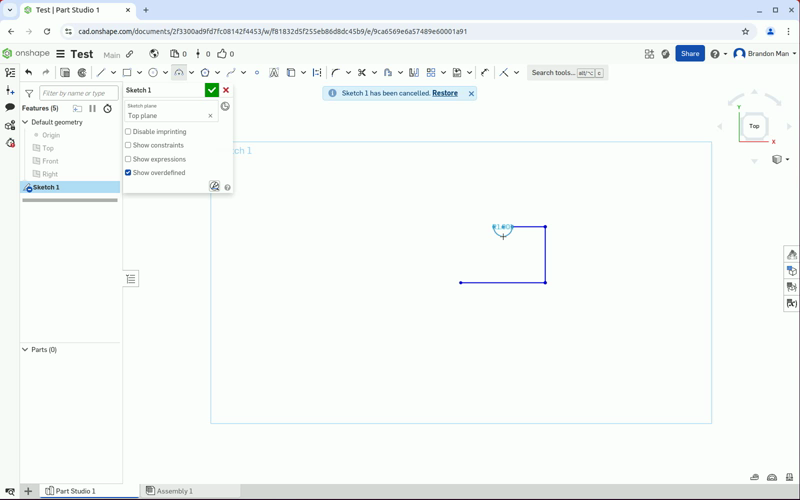
key_up(shift)
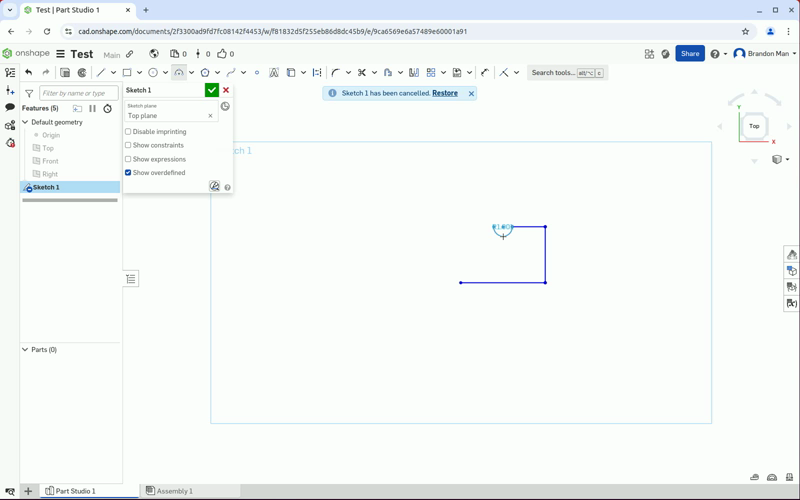
key(esc)
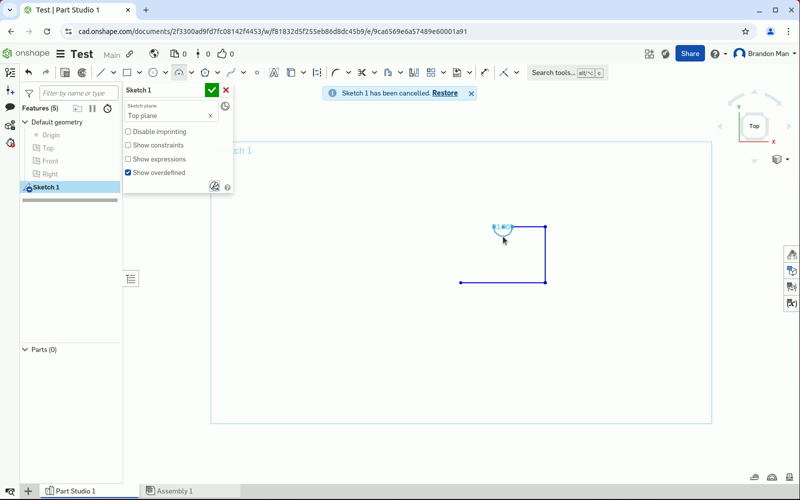
key(l)
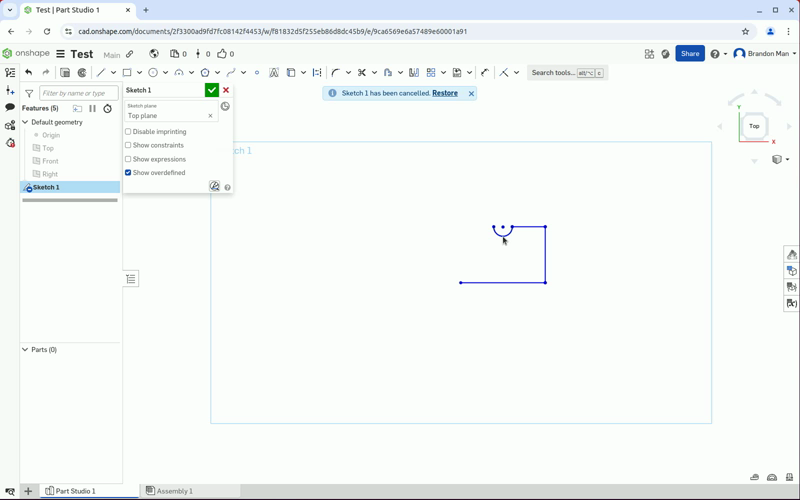
mouse_move(493, 226)
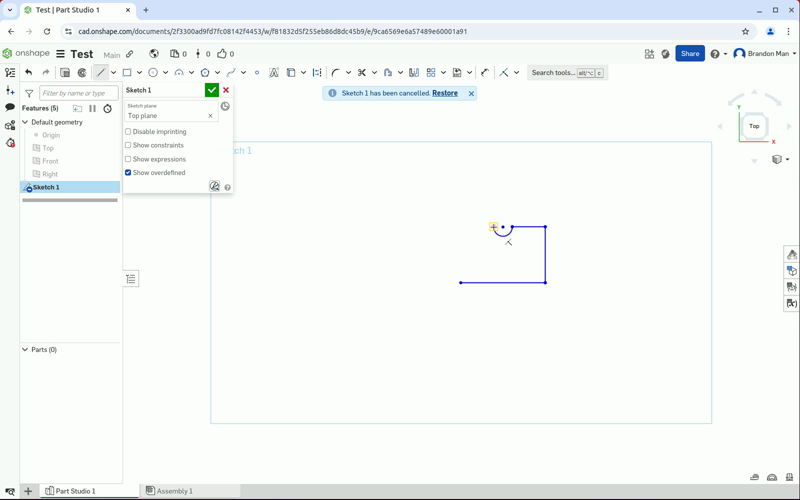
click(493, 226)
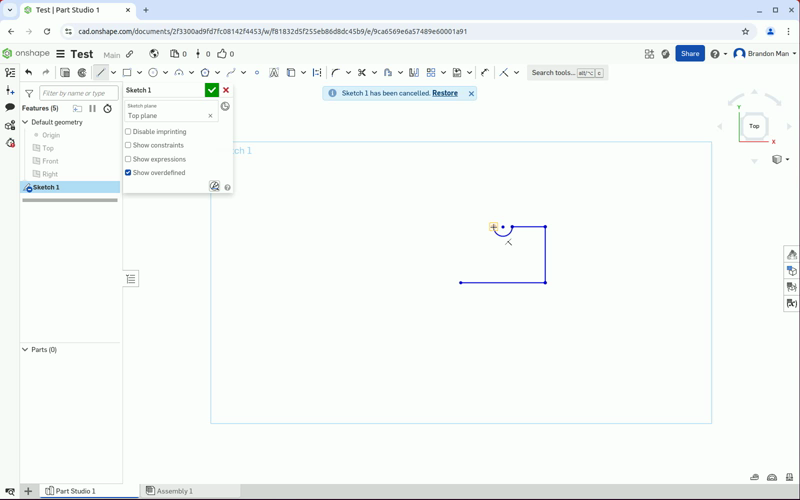
key_down(shift)
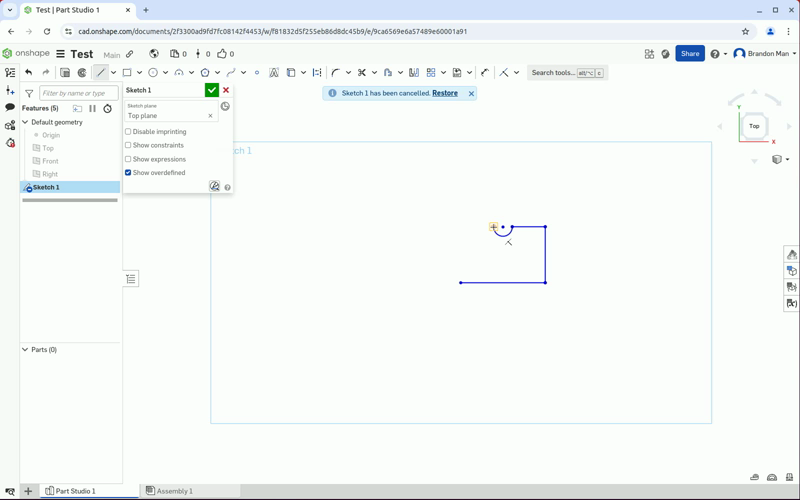
mouse_move(523, 226)
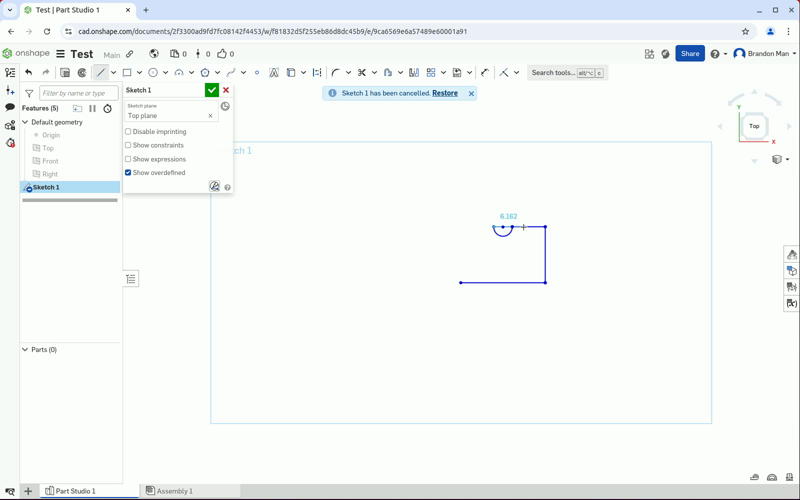
mouse_move(460, 226)
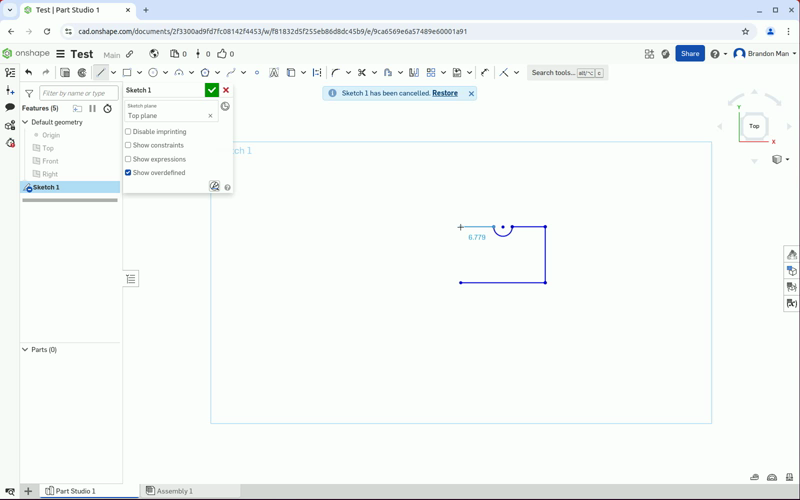
click(460, 226)
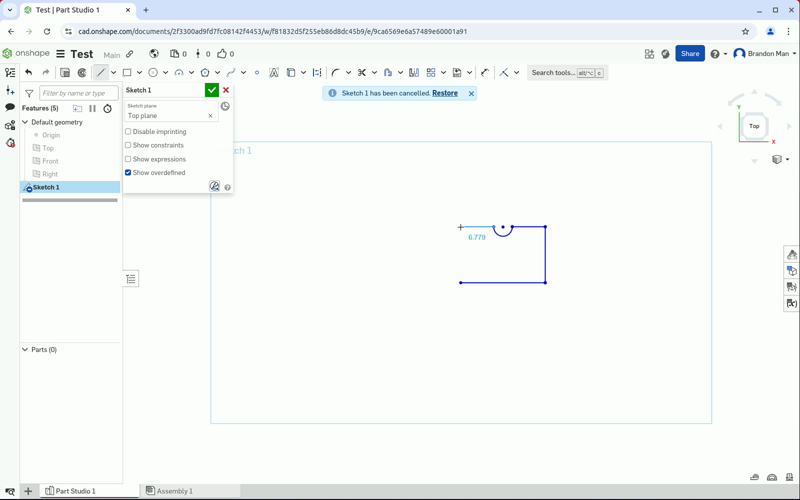
key_up(shift)
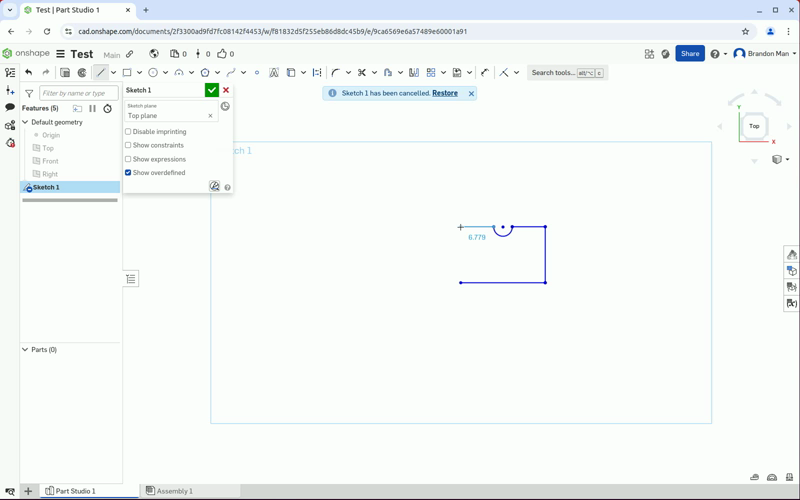
mouse_move(490, 226)
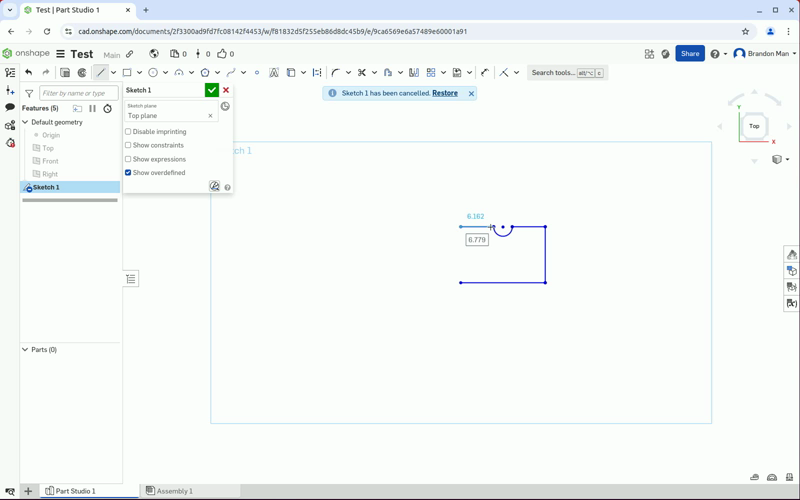
key_down(shift)
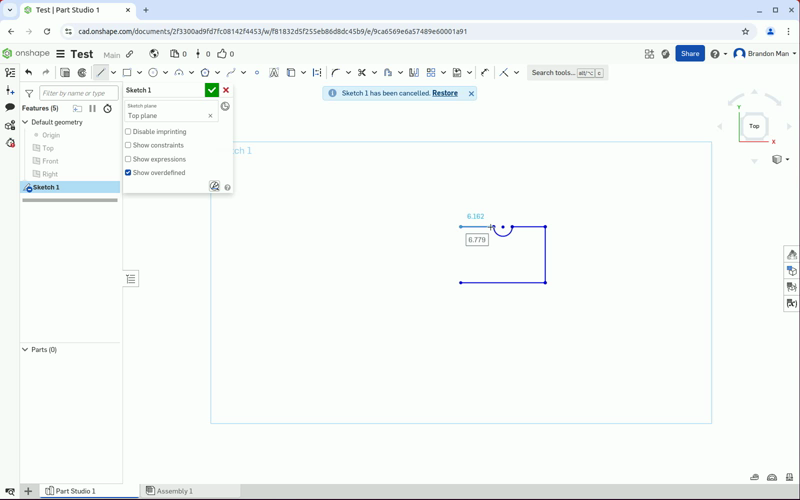
mouse_move(460, 282)
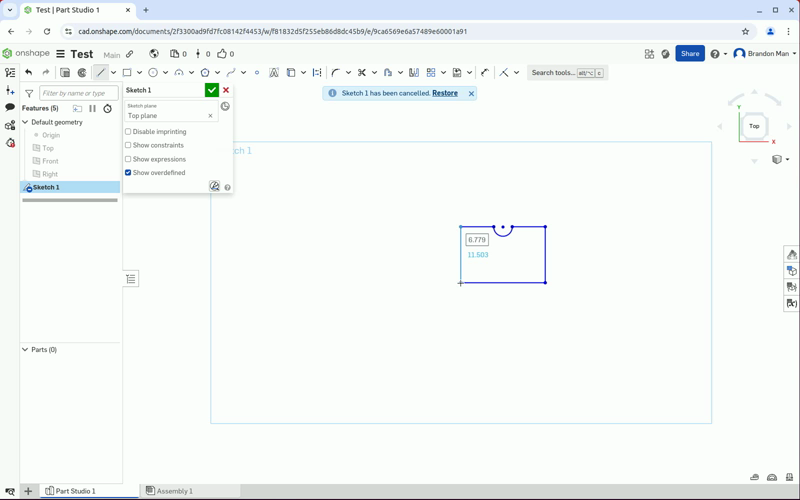
key_up(shift)
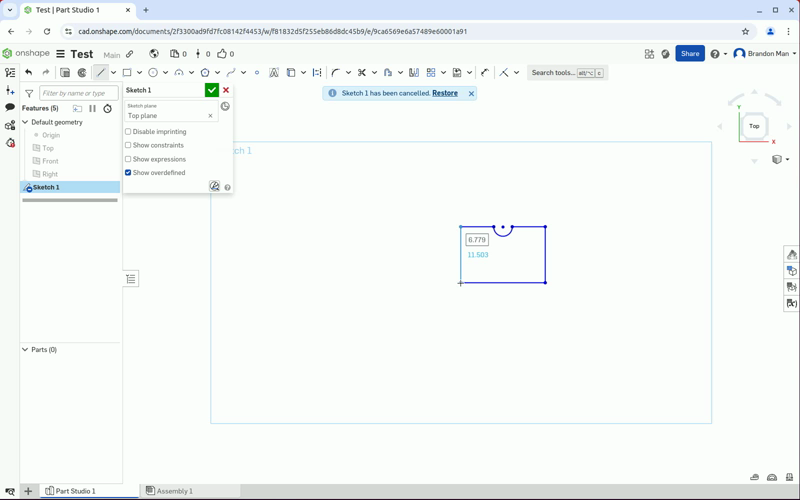
click(460, 282)
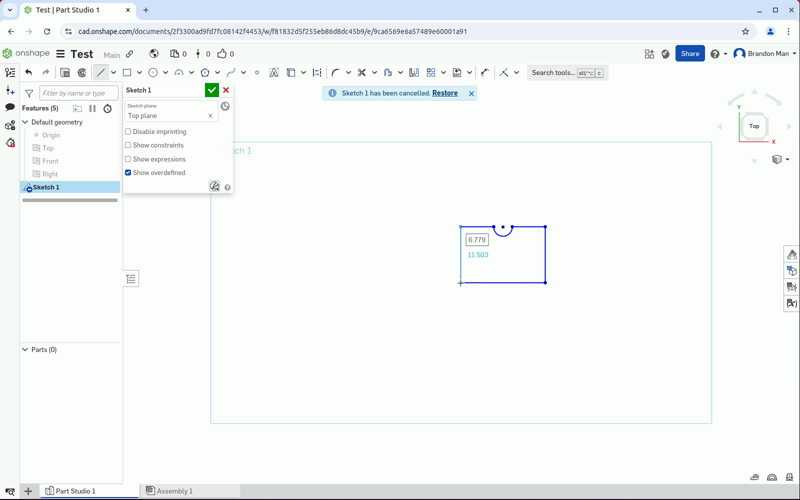
key(esc)
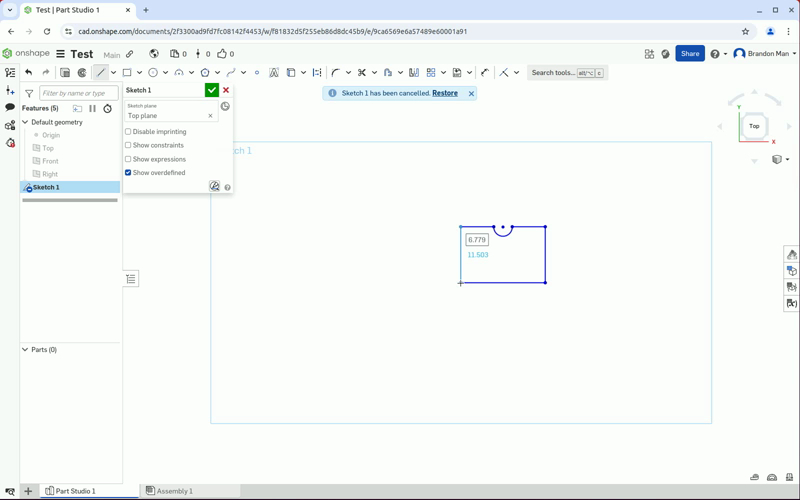
mouse_move(518, 271)
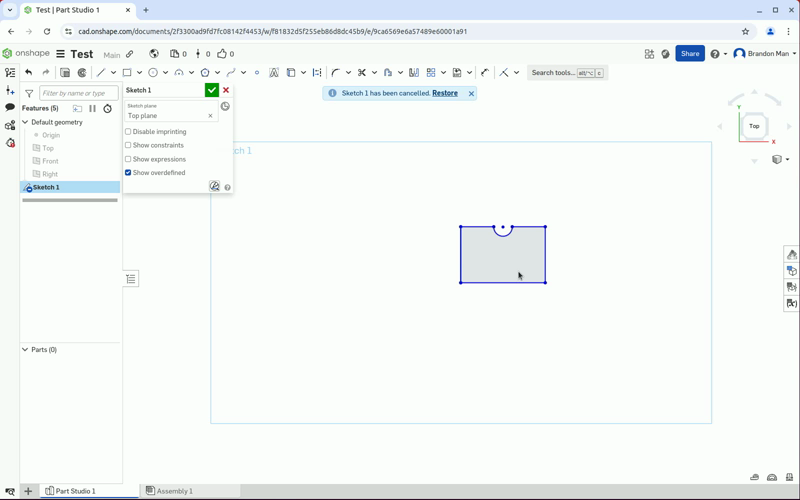
scroll(6)
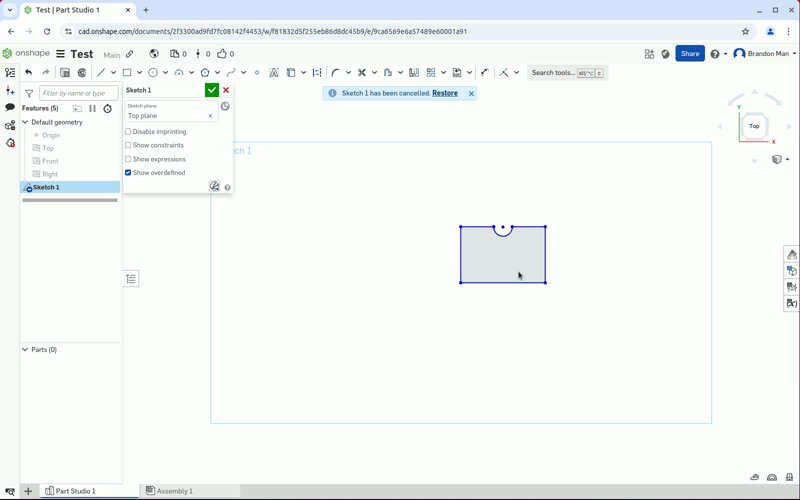
scroll(6)
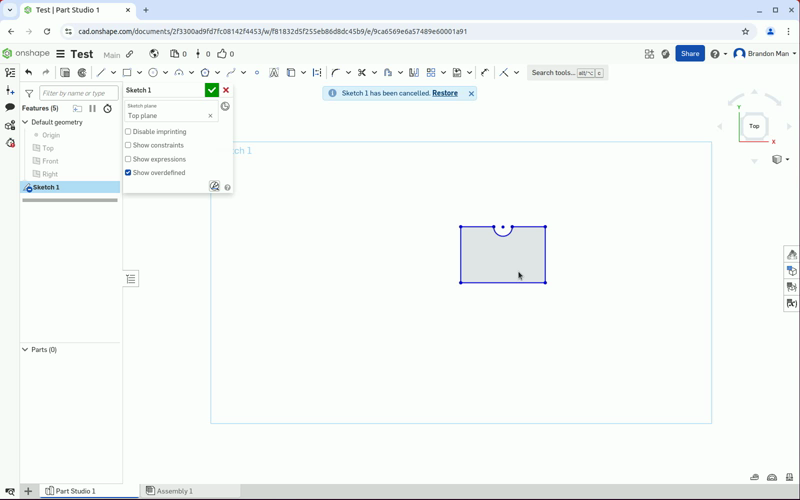
scroll(6)
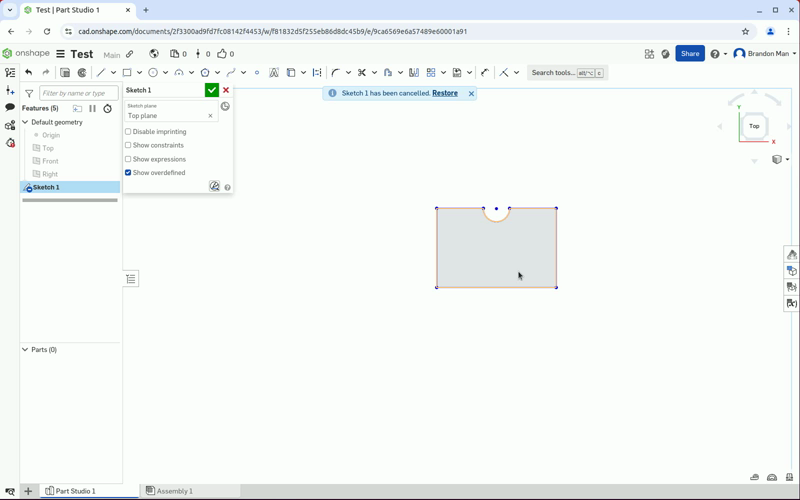
scroll(6)
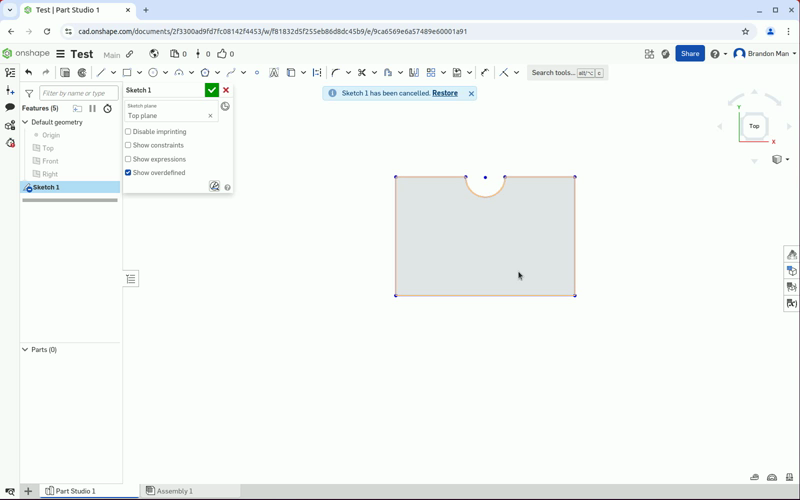
scroll(6)
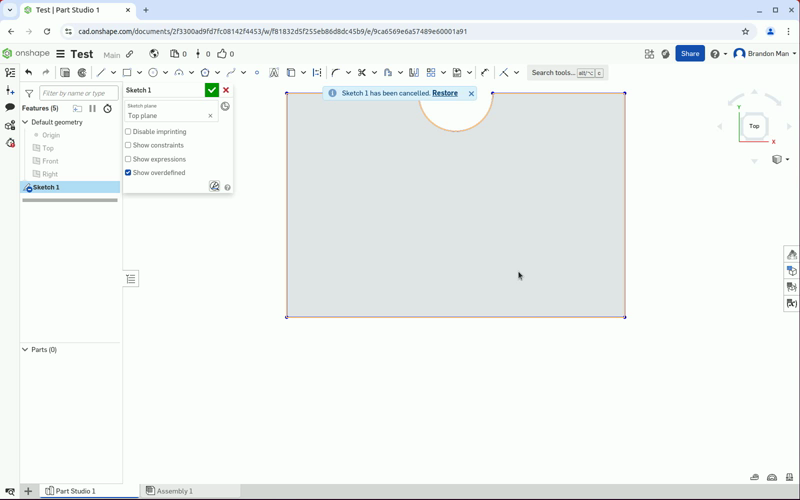
scroll(6)
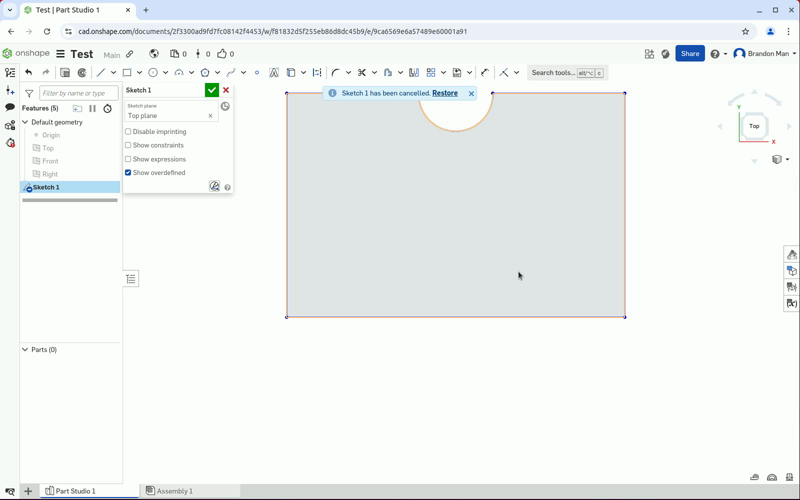
scroll(6)
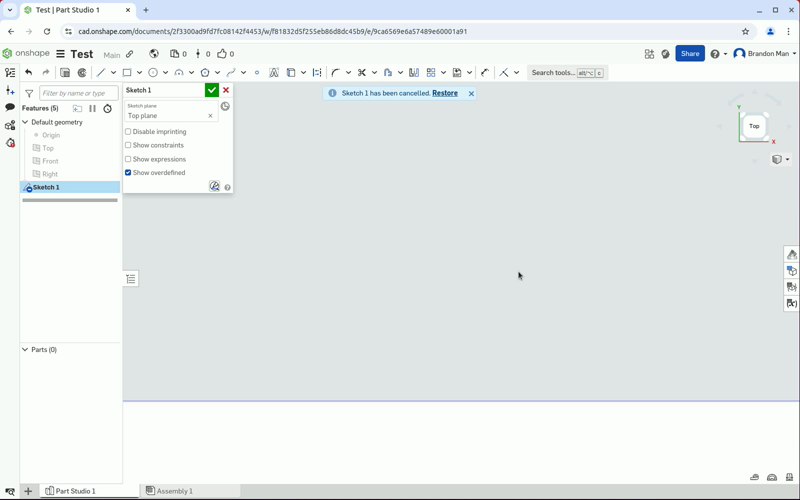
click(518, 271)
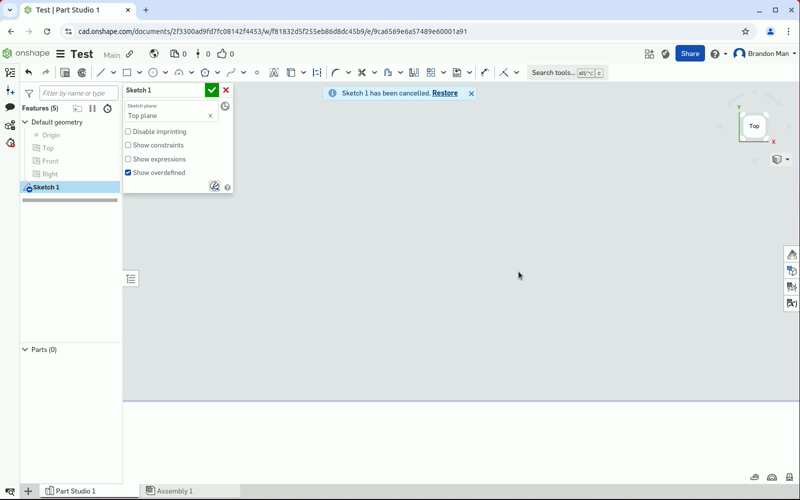
scroll(-6)
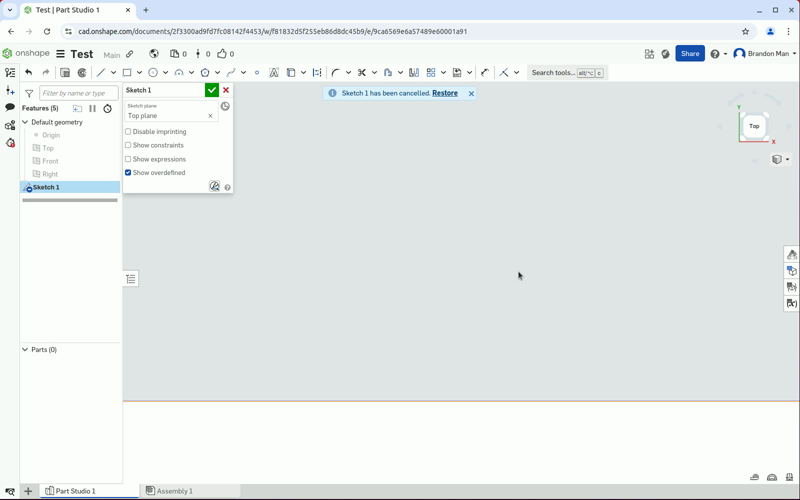
scroll(-6)
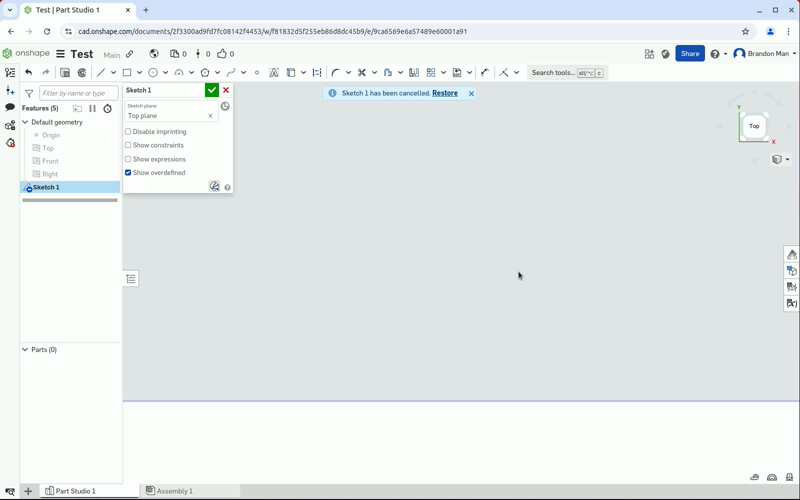
scroll(-6)
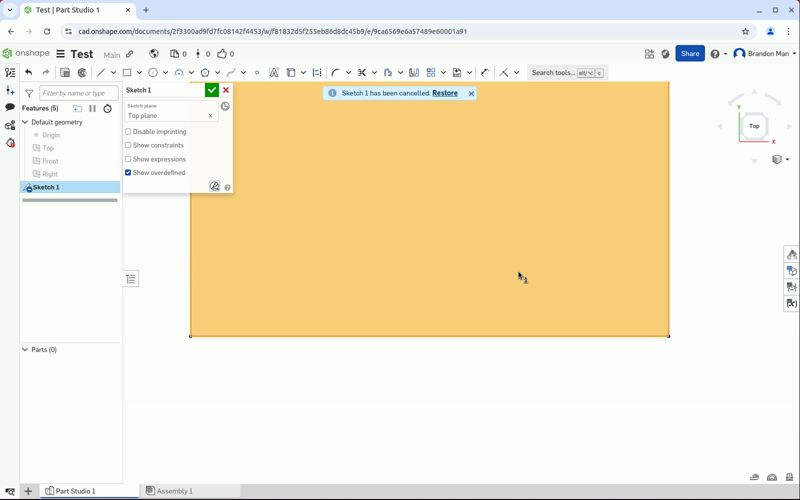
scroll(-6)
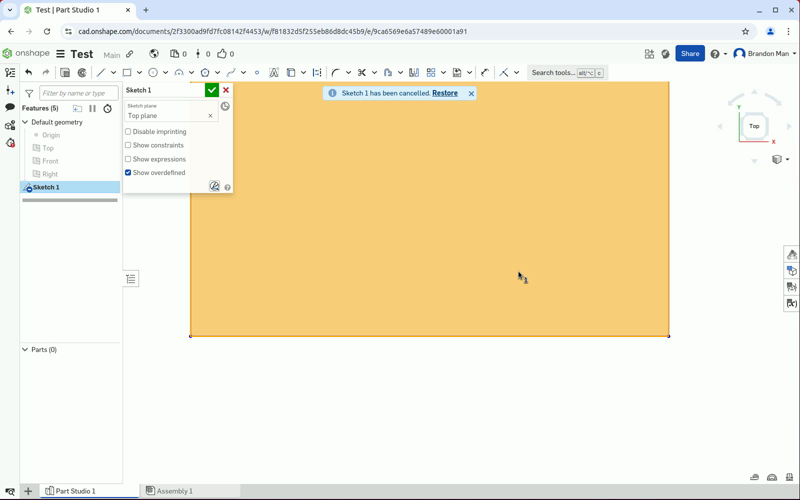
scroll(-6)
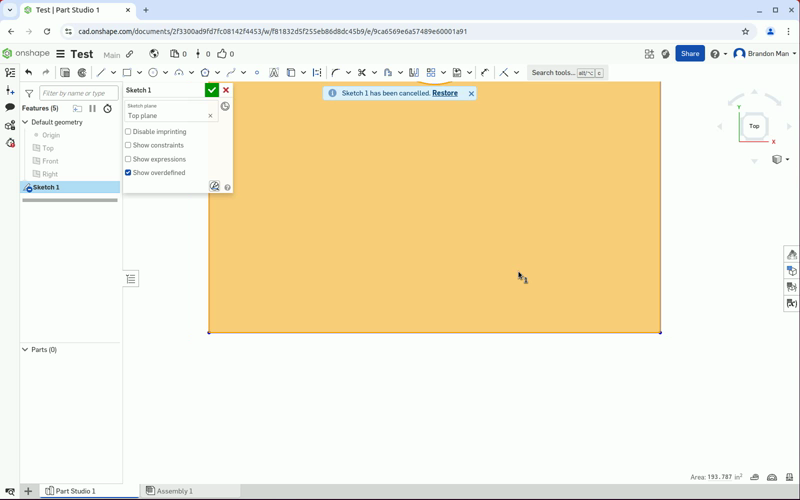
scroll(-6)
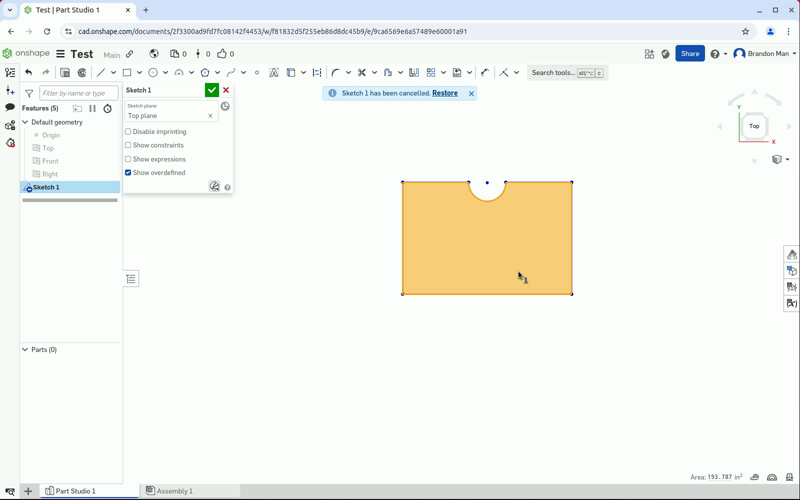
scroll(-6)
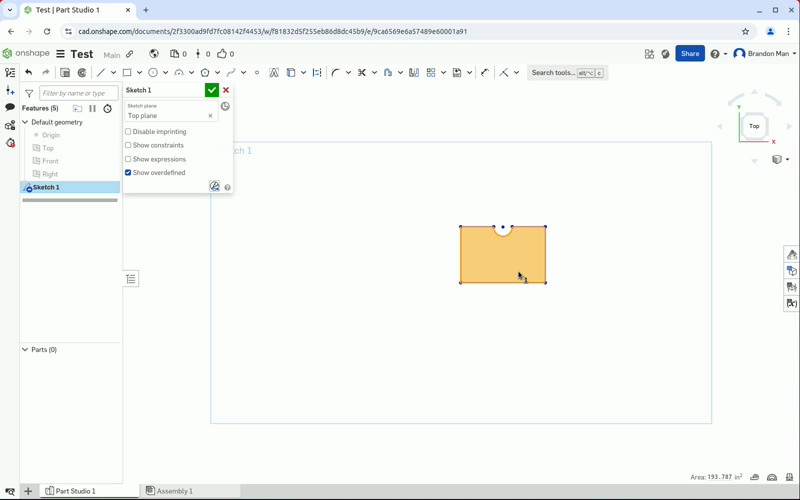
mouse_move(73, 352)
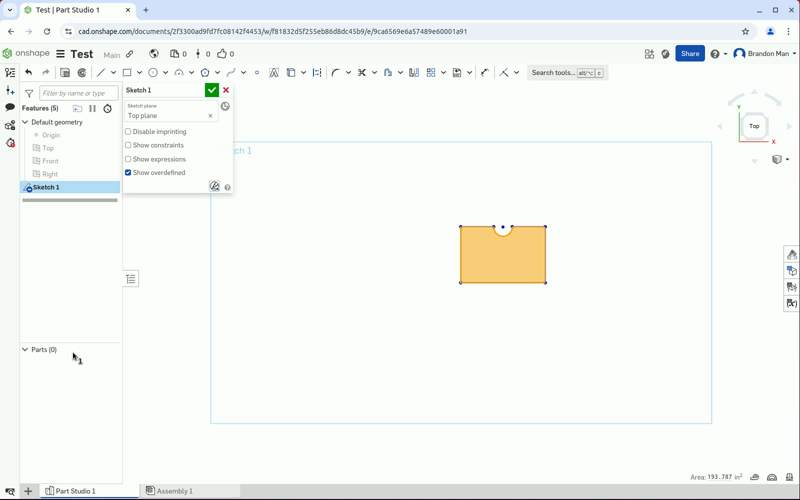
key(shift+y)
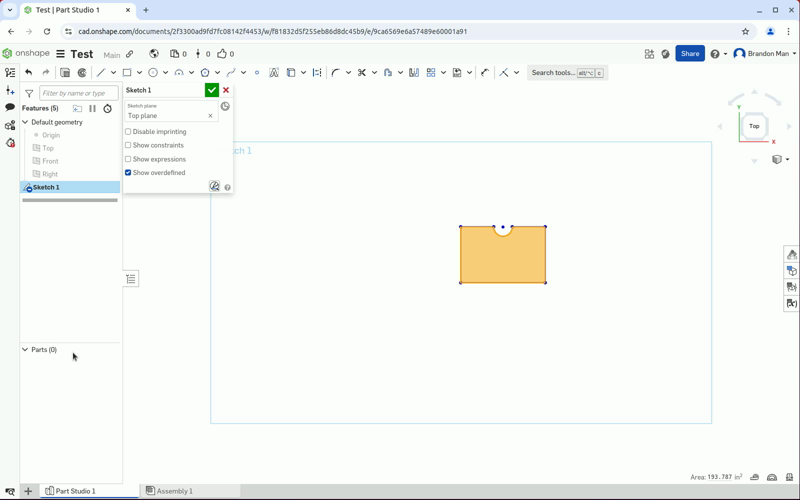
key(shift+e)
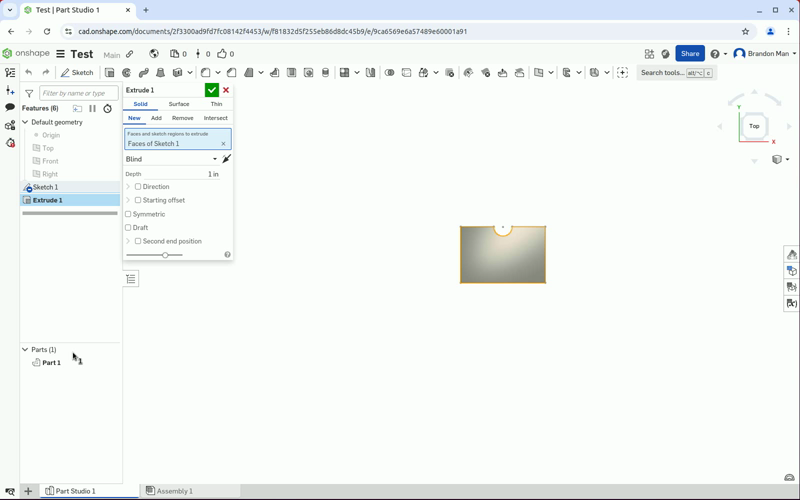
mouse_move(143, 106)
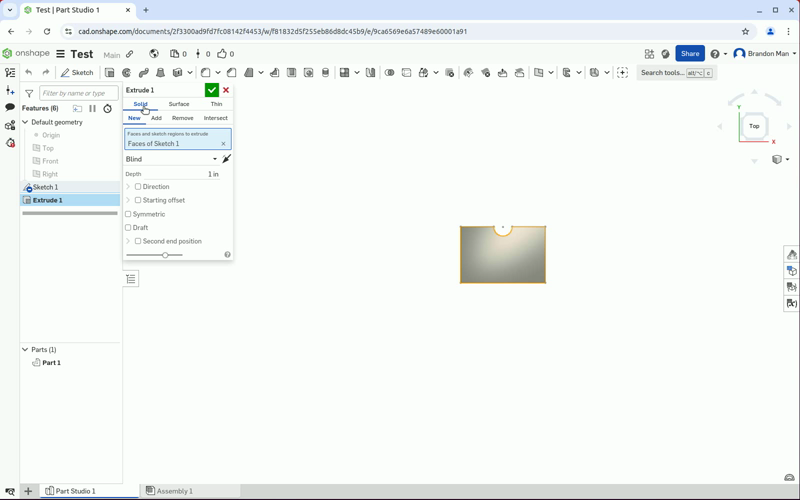
click(143, 106)
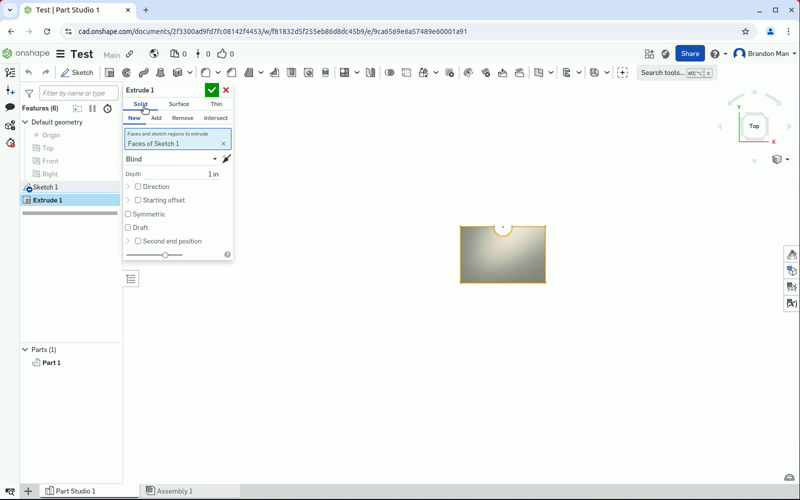
mouse_move(137, 120)
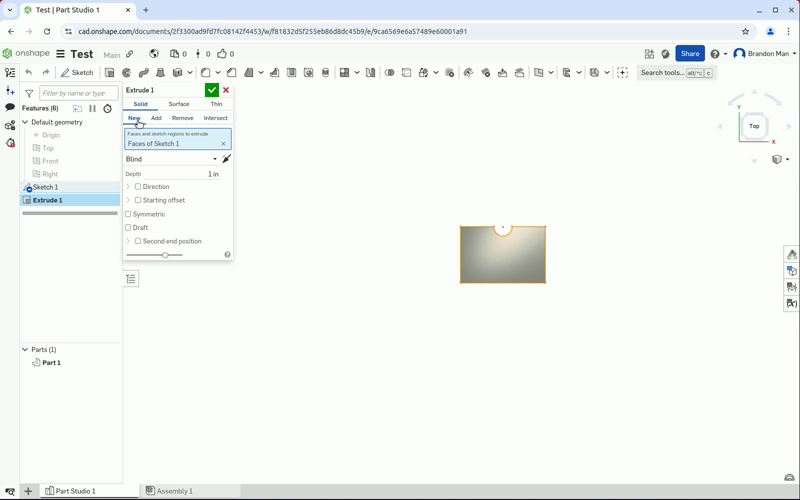
click(137, 120)
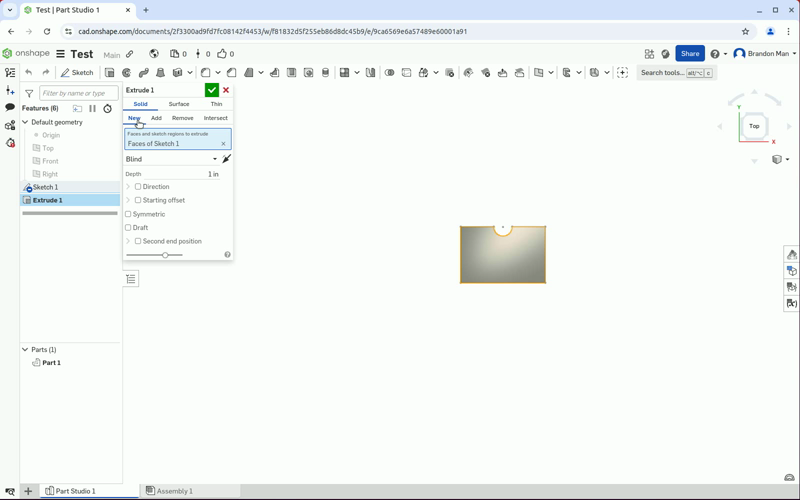
key(tab, 4)
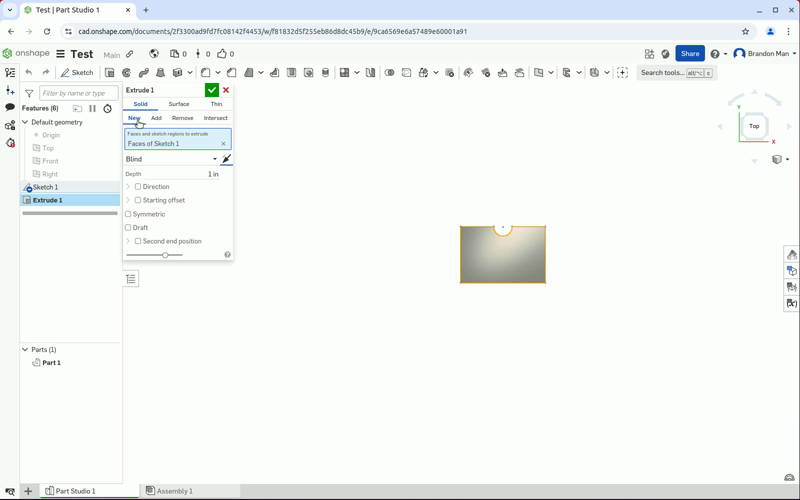
text(5.777)
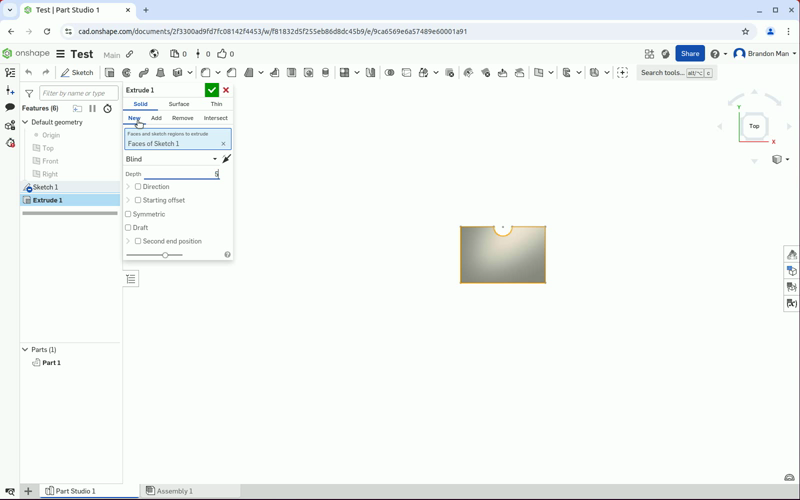
key(enter)
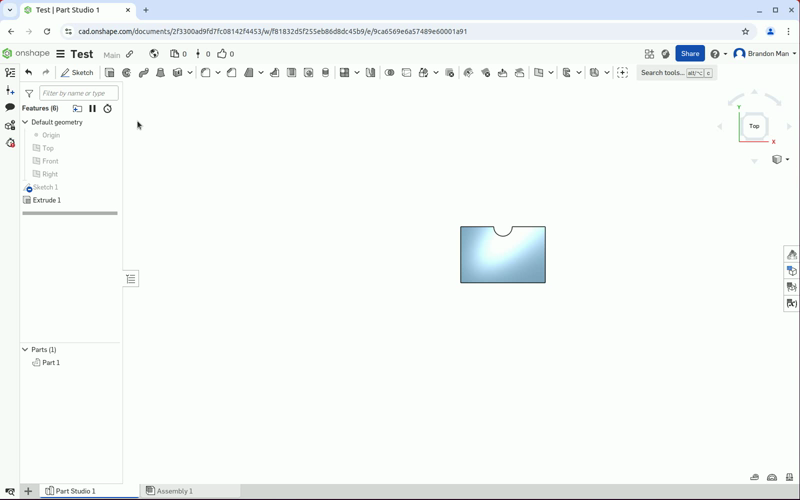
key(shift+h)
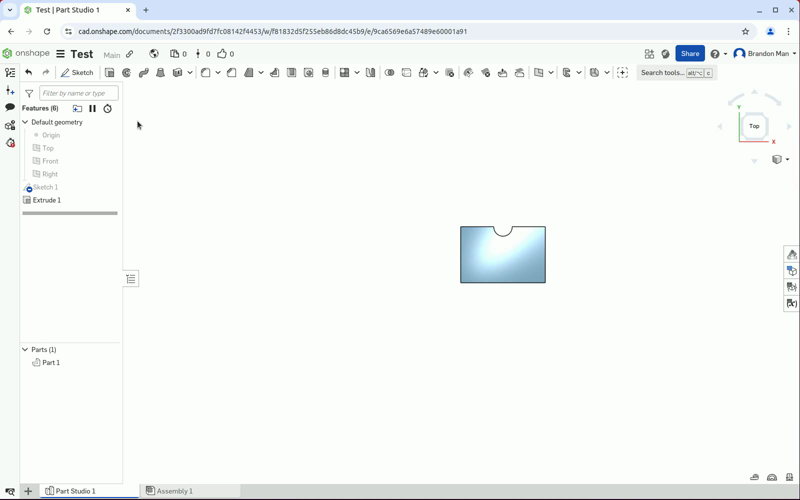
key(shift+h)
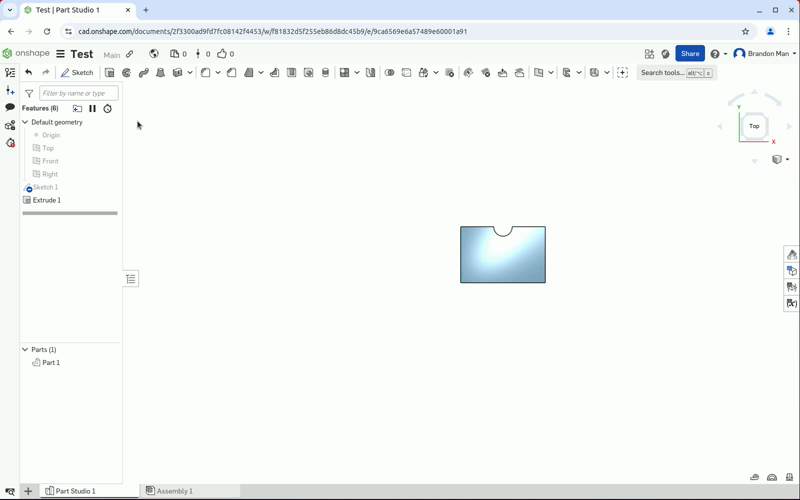
mouse_move(73, 189)
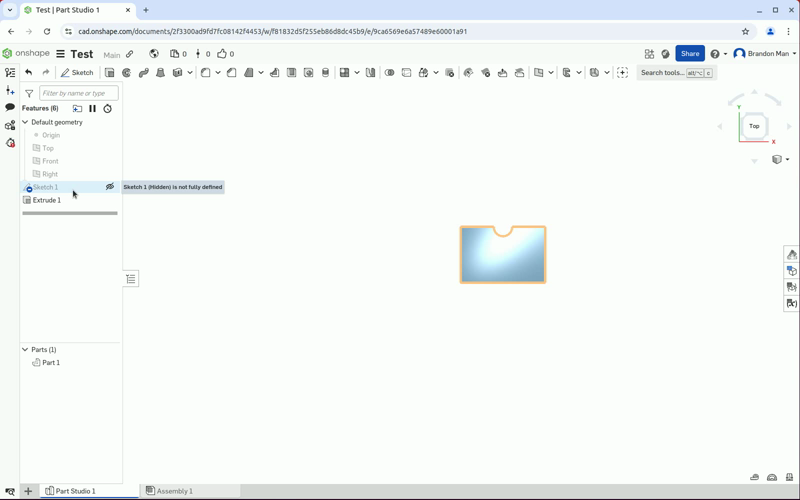
click(73, 189)
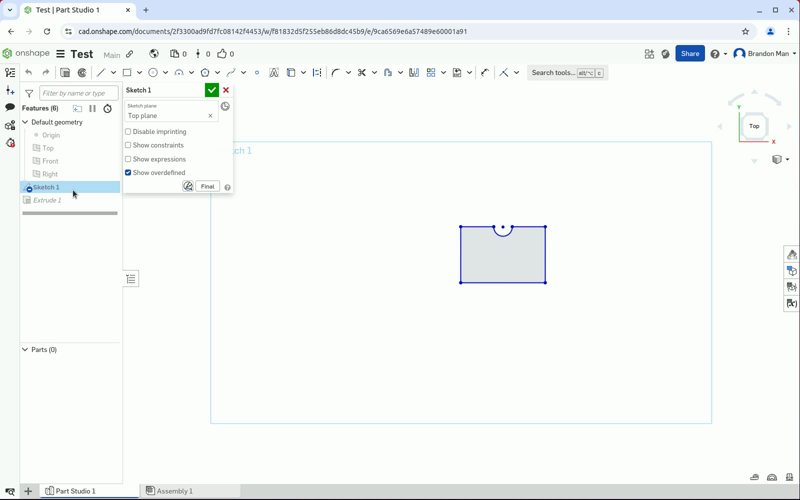
mouse_move(229, 92)
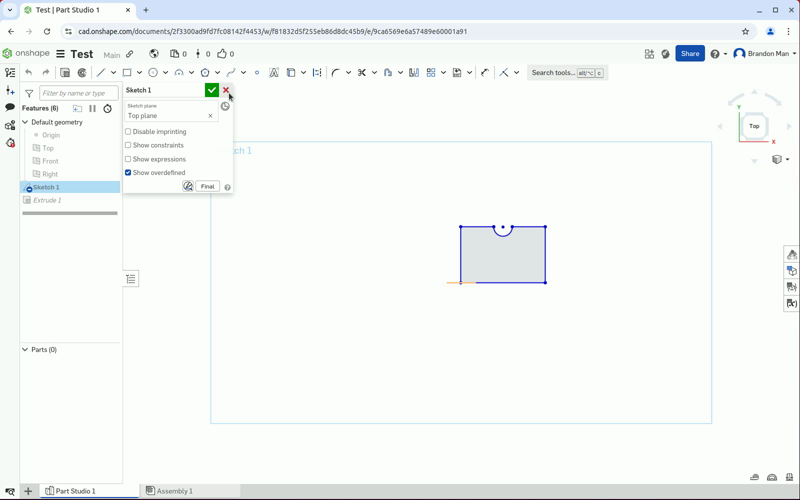
click(229, 92)
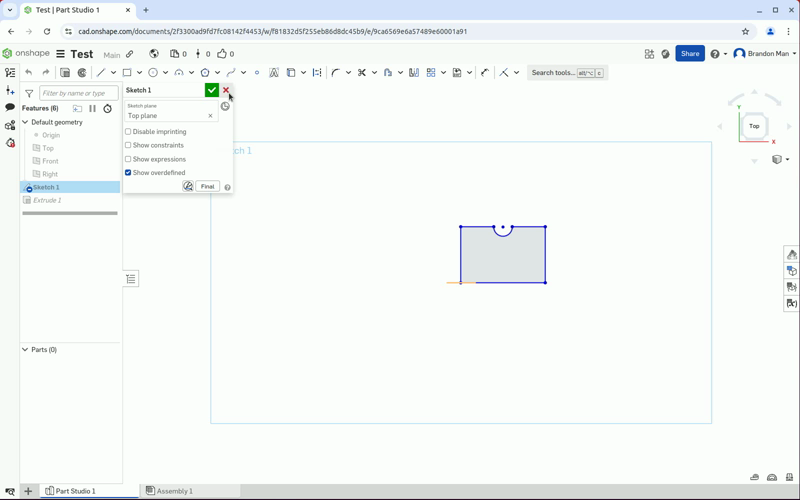
key(shift+s)
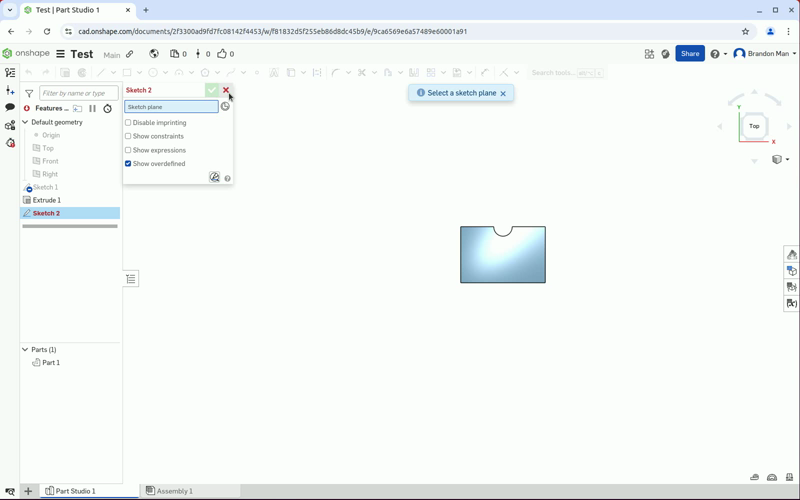
mouse_move(73, 150)
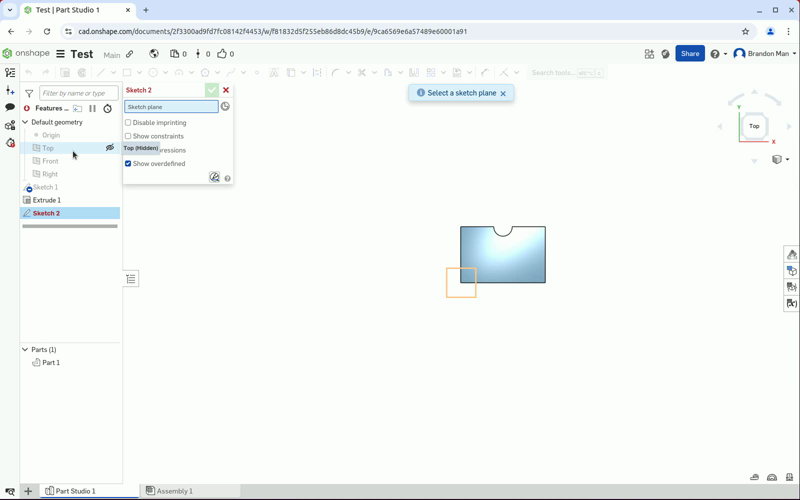
click(73, 150)
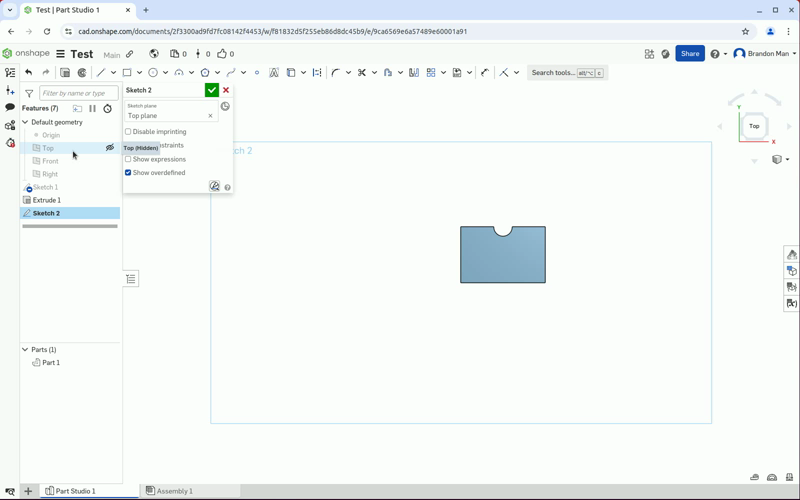
mouse_move(73, 352)
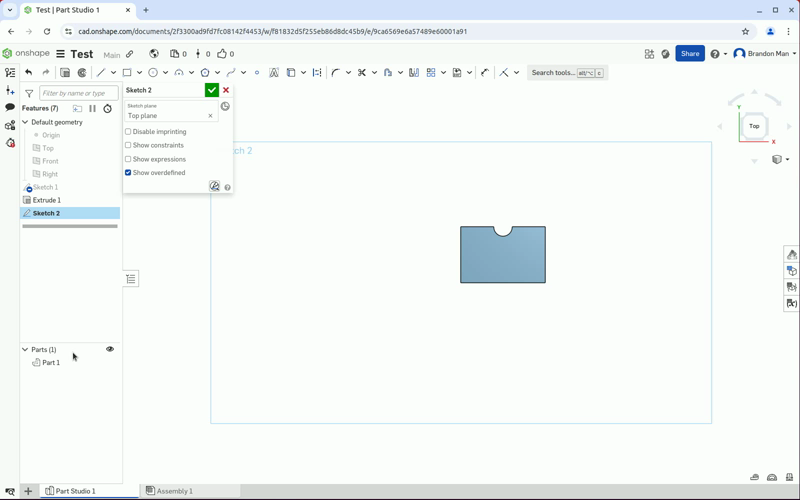
key(y)
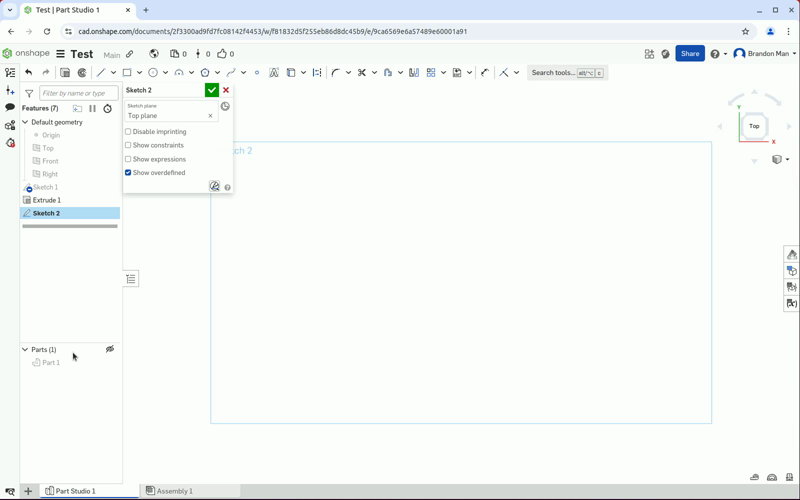
key(l)
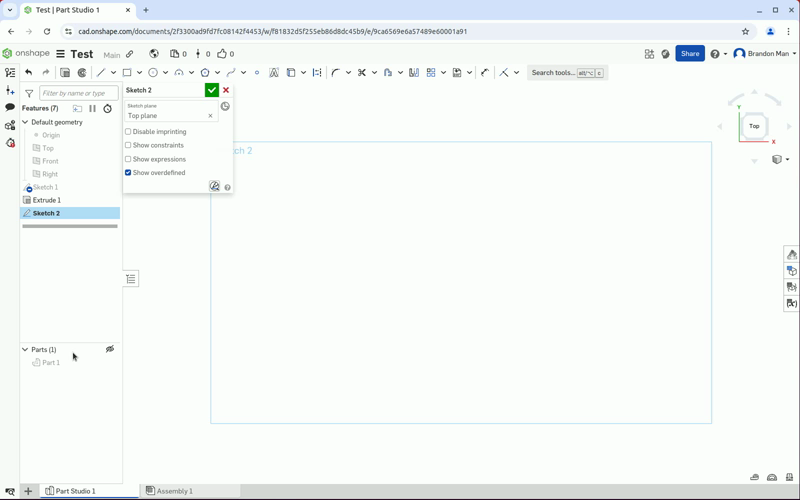
key_down(shift)
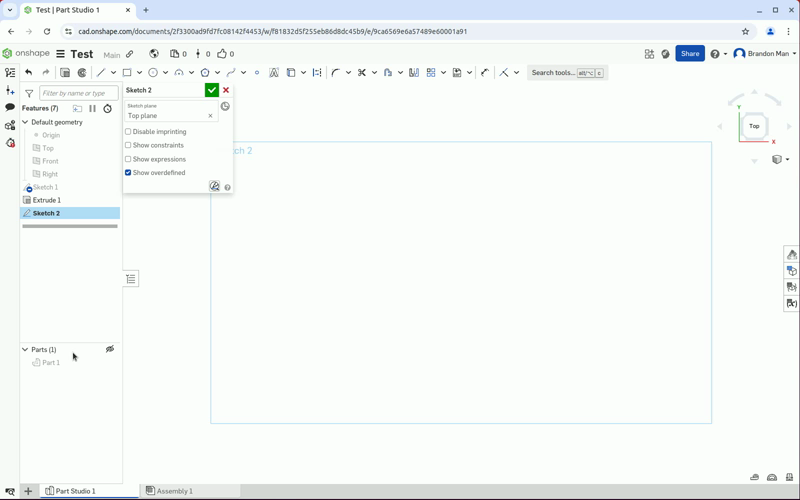
mouse_move(460, 226)
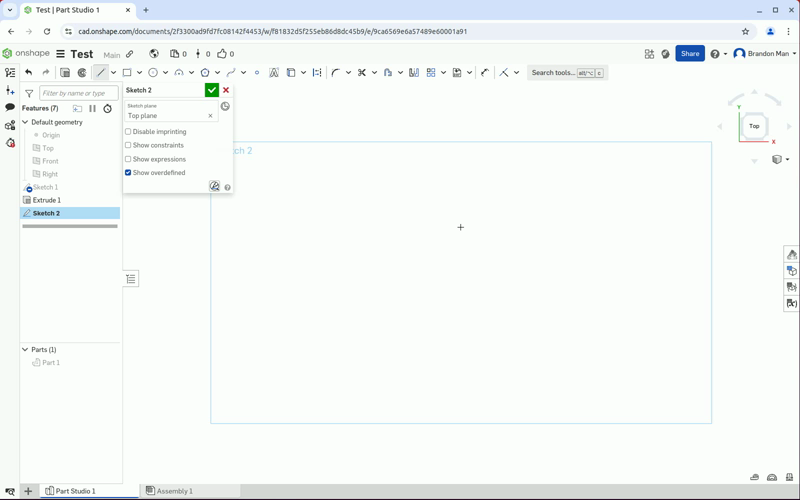
click(460, 226)
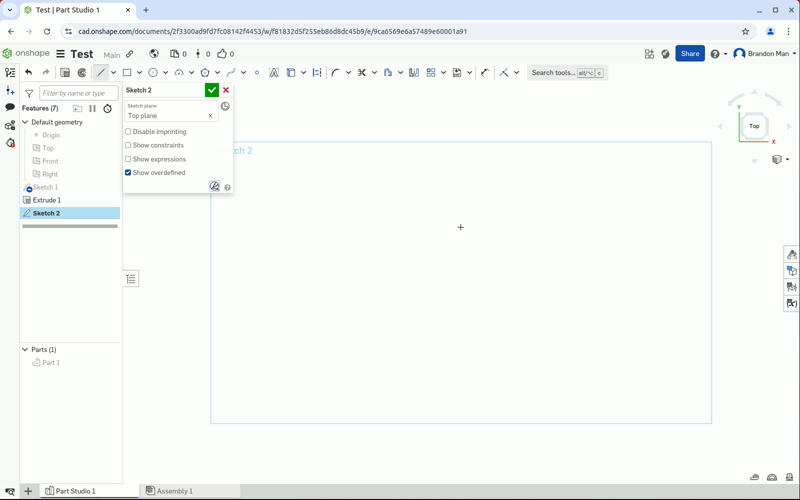
key_up(shift)
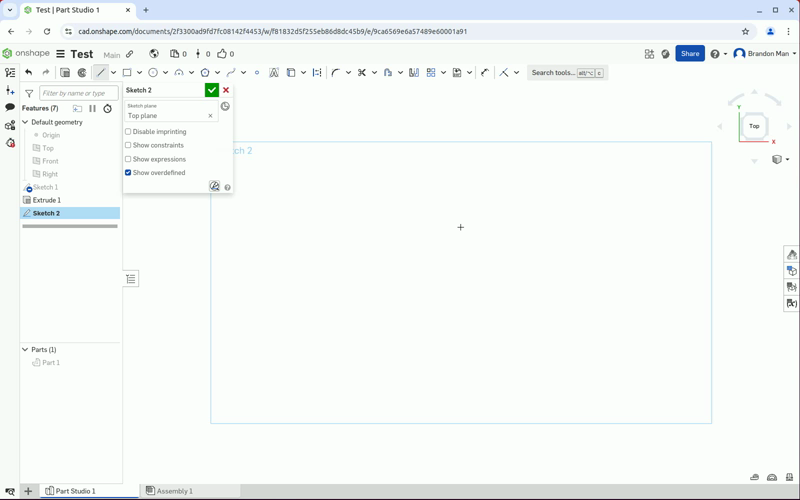
key_down(shift)
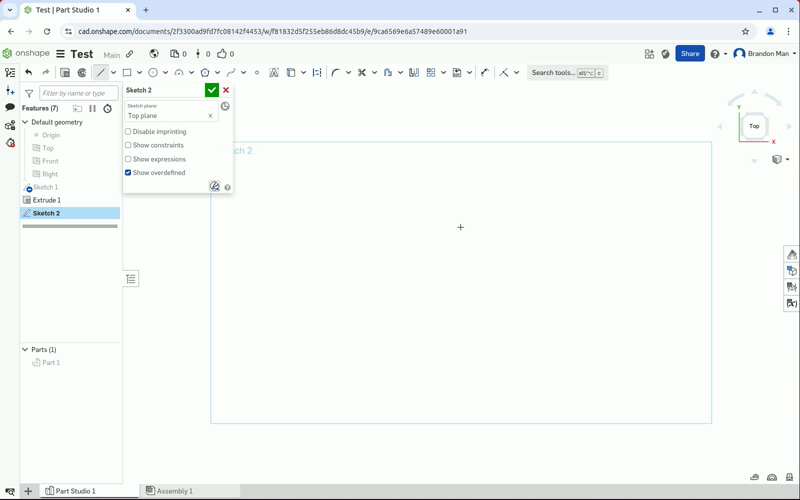
mouse_move(490, 226)
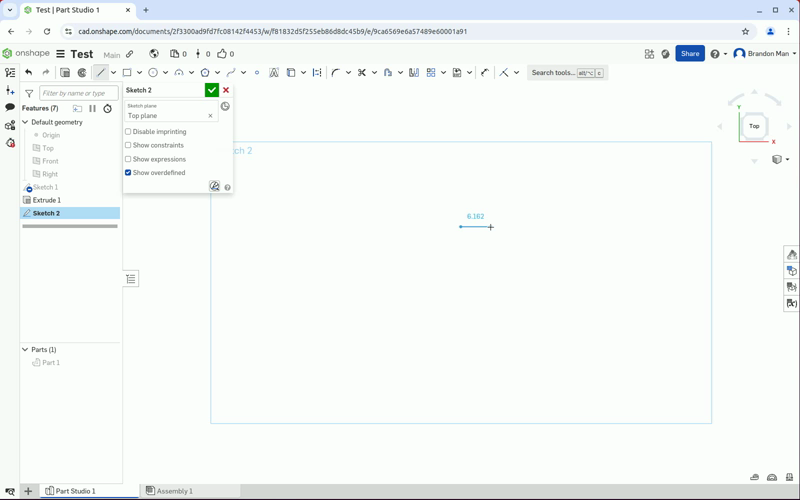
mouse_move(493, 226)
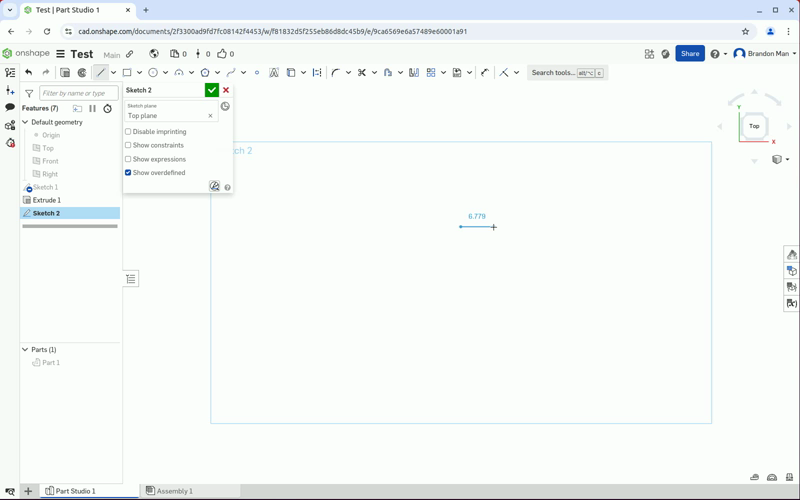
click(493, 226)
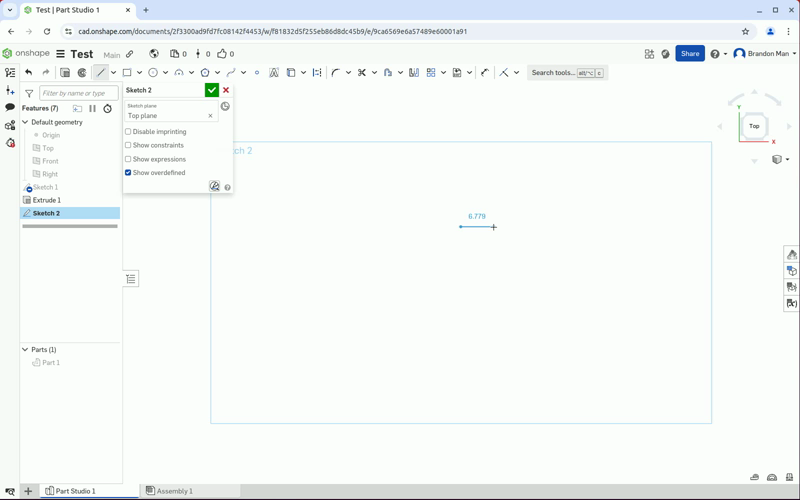
key_up(shift)
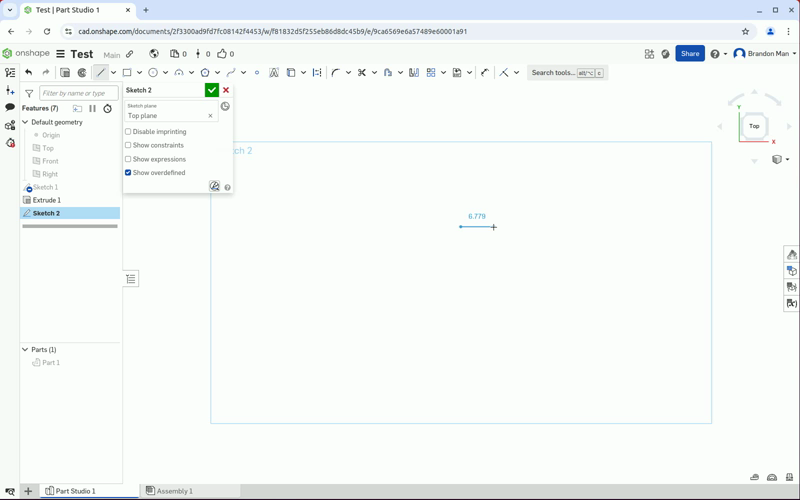
key(esc)
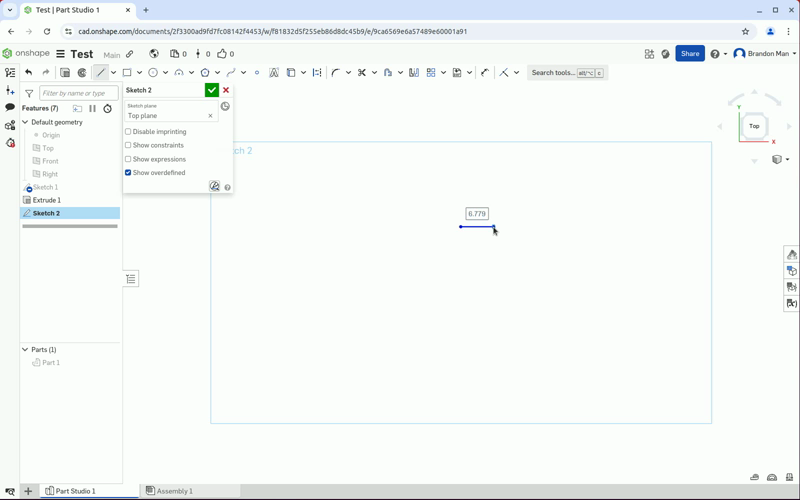
key(a)
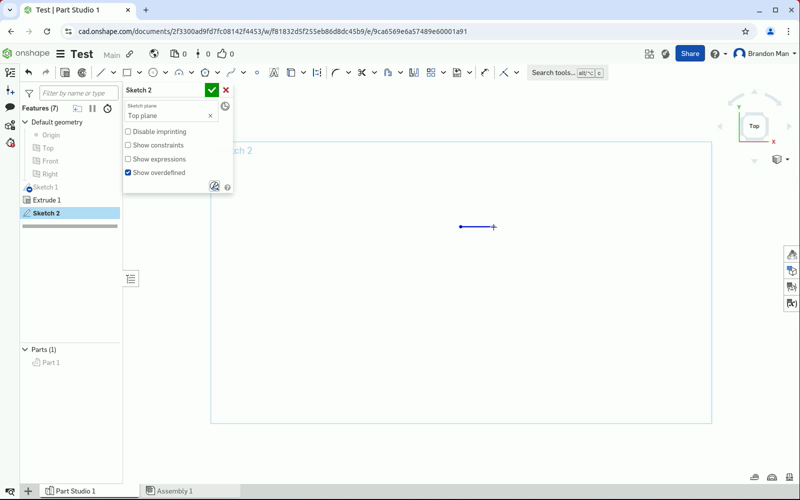
mouse_move(493, 226)
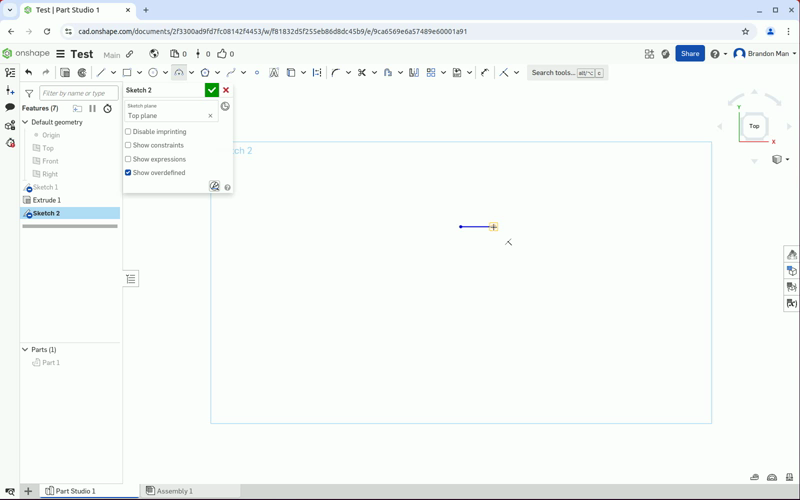
click(493, 226)
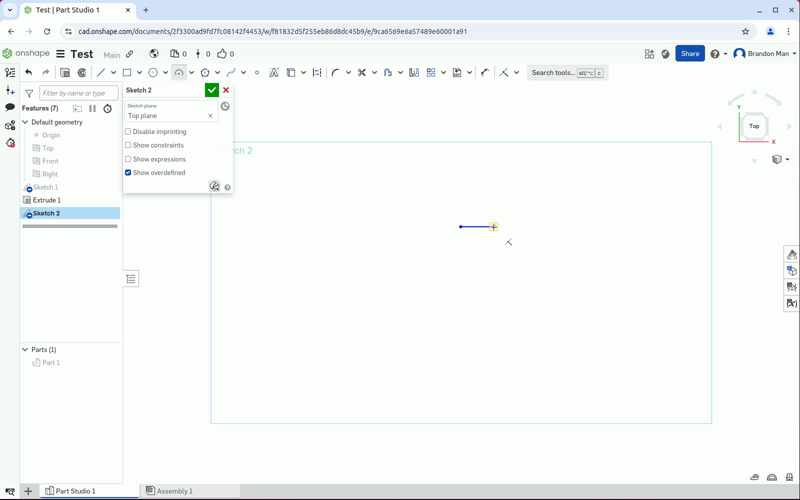
key_down(shift)
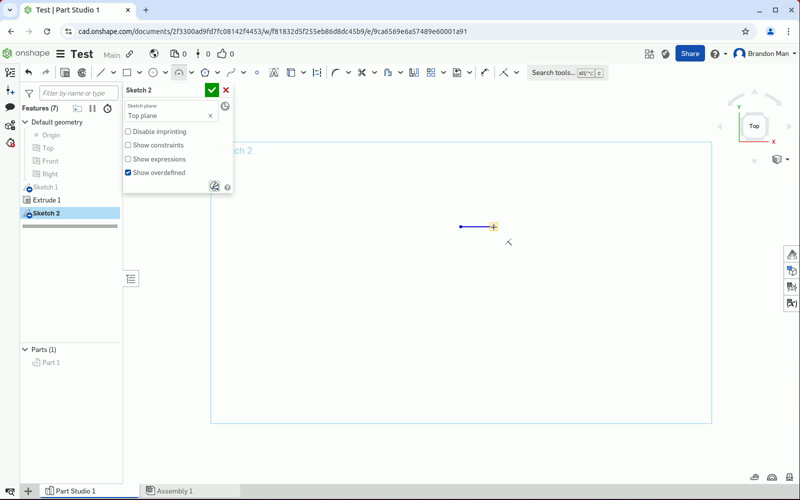
mouse_move(512, 226)
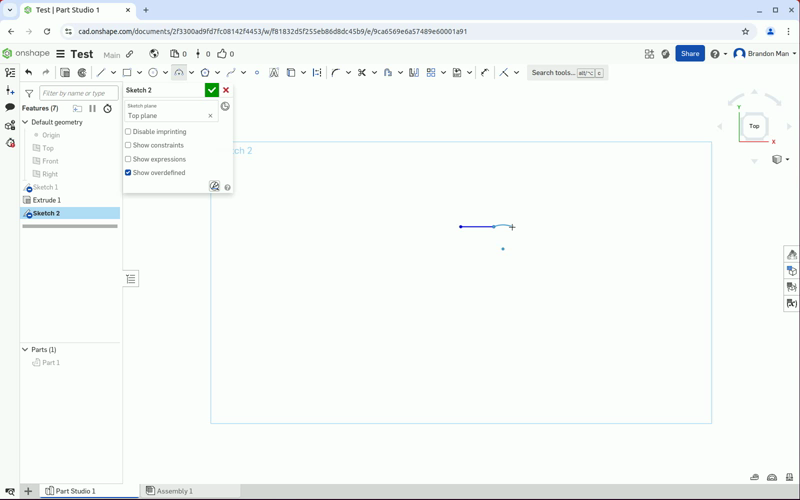
click(512, 226)
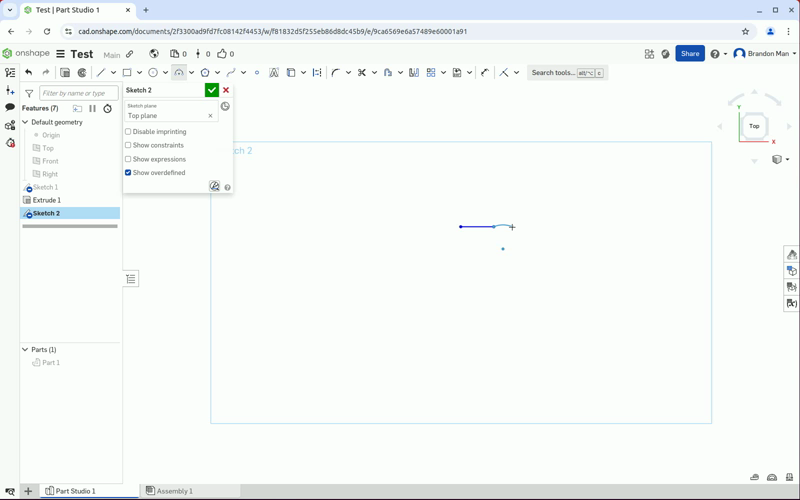
mouse_move(503, 217)
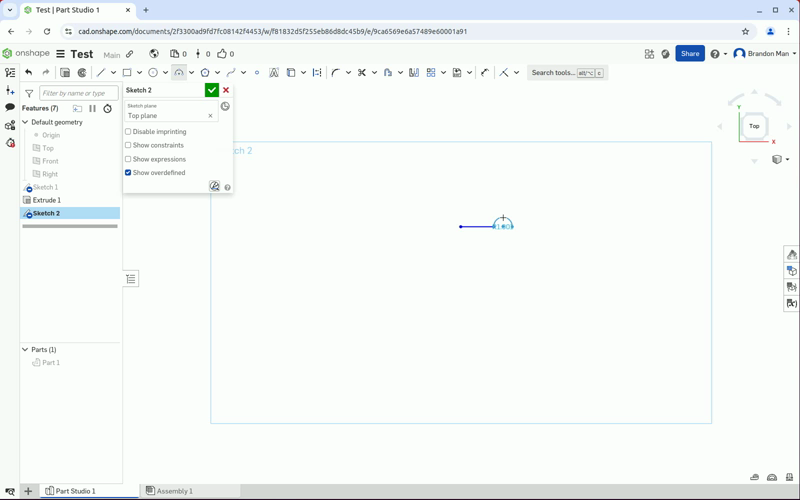
click(503, 217)
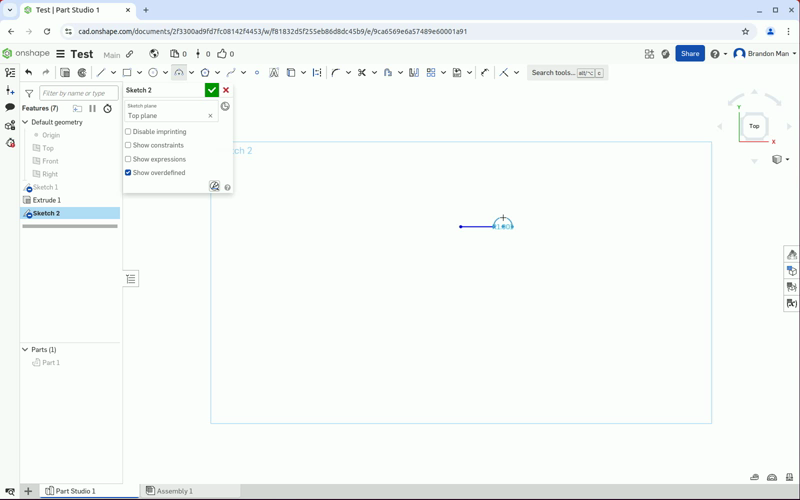
key_up(shift)
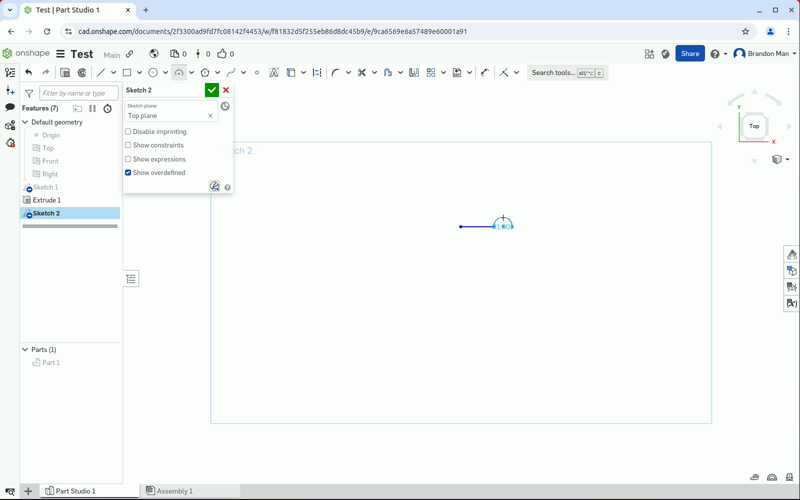
key(esc)
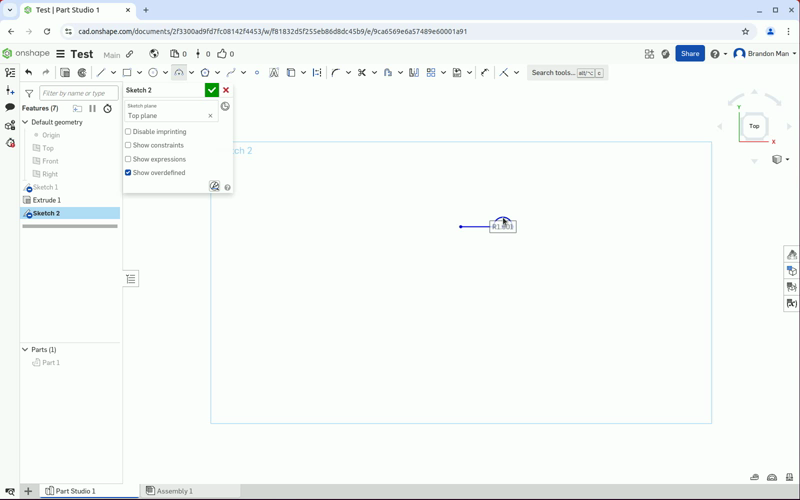
key(l)
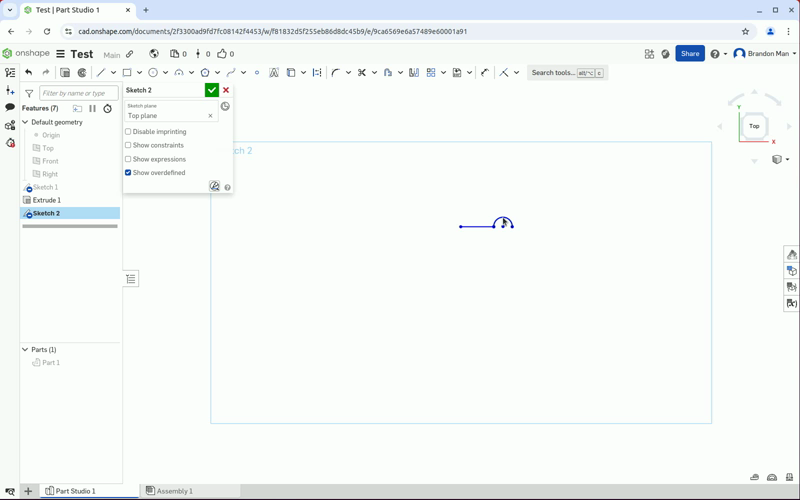
mouse_move(512, 226)
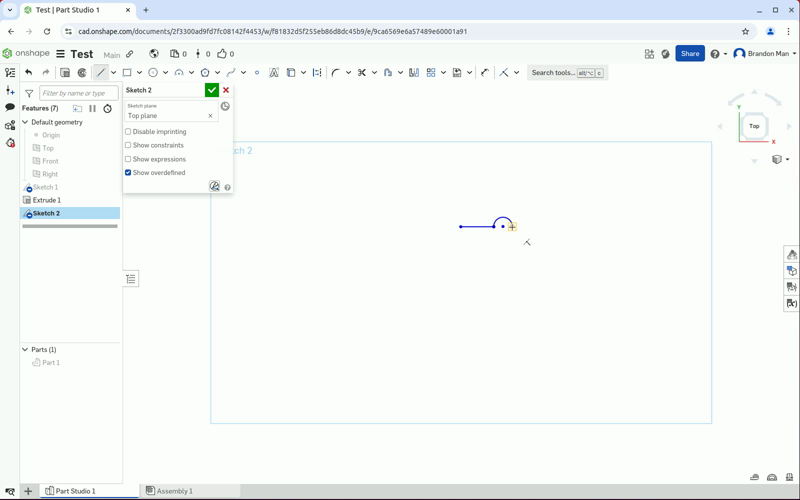
click(512, 226)
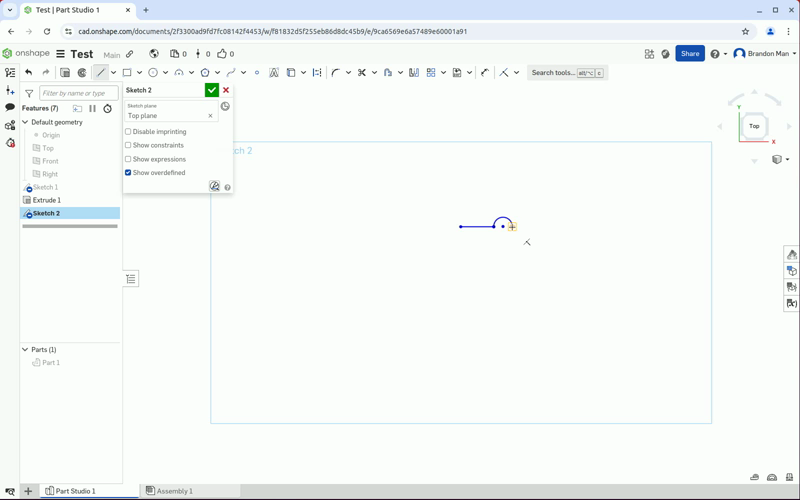
key_down(shift)
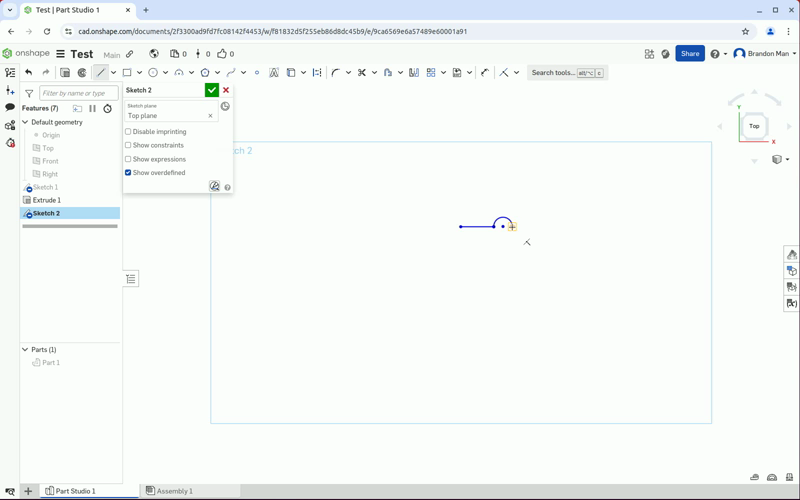
mouse_move(542, 226)
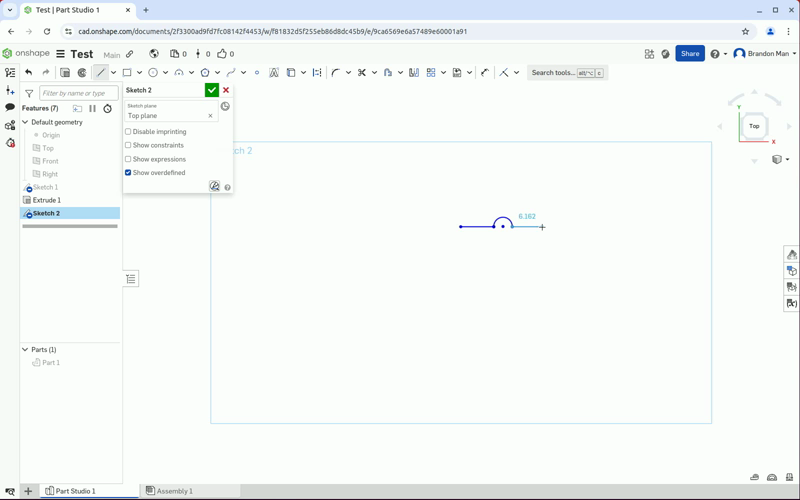
mouse_move(545, 226)
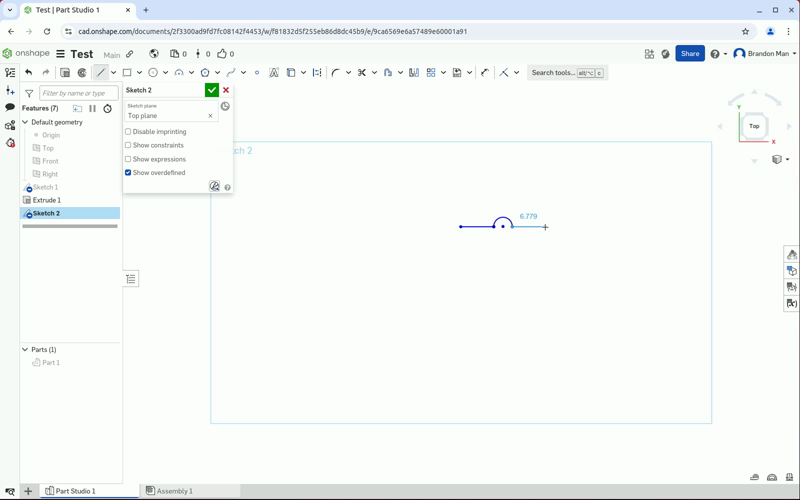
click(545, 226)
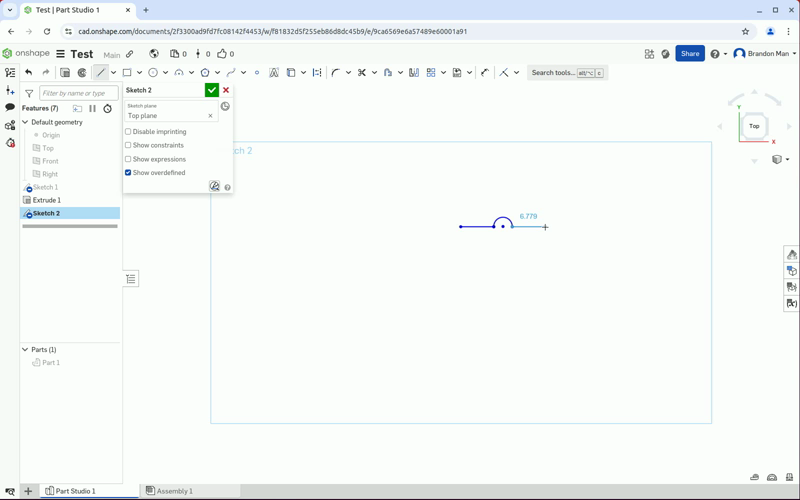
key_up(shift)
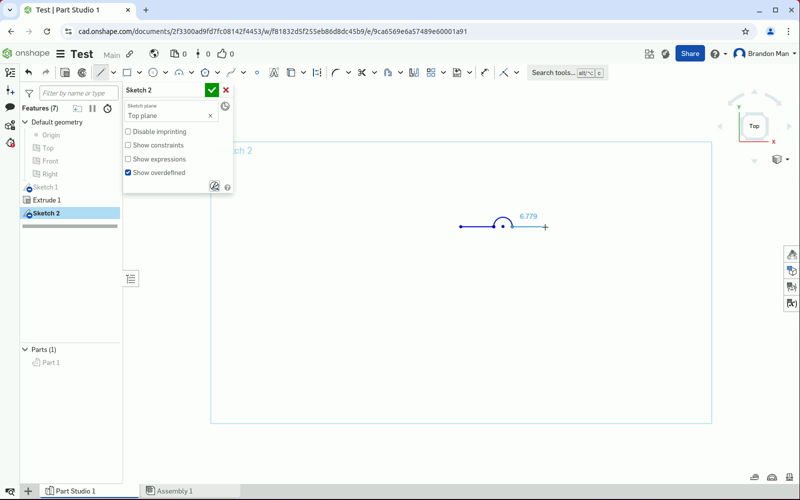
key_down(shift)
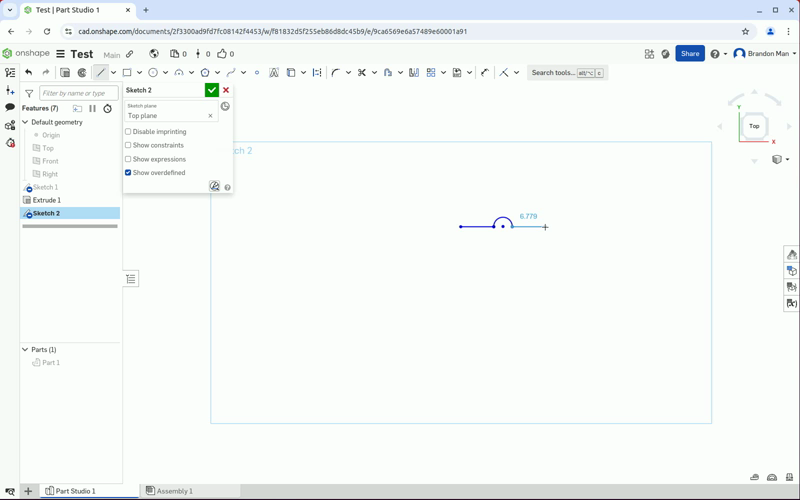
mouse_move(575, 226)
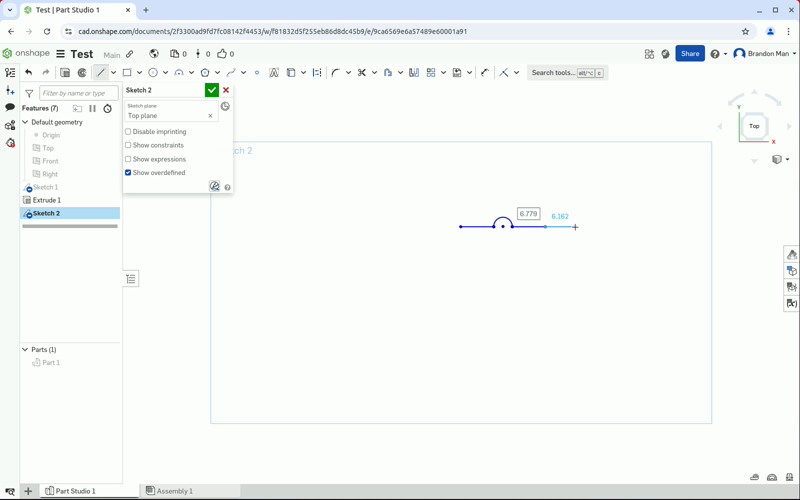
mouse_move(545, 170)
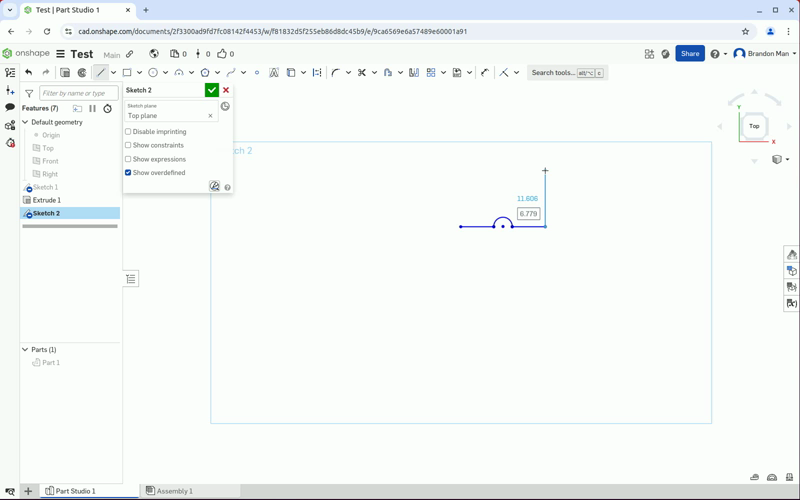
click(545, 170)
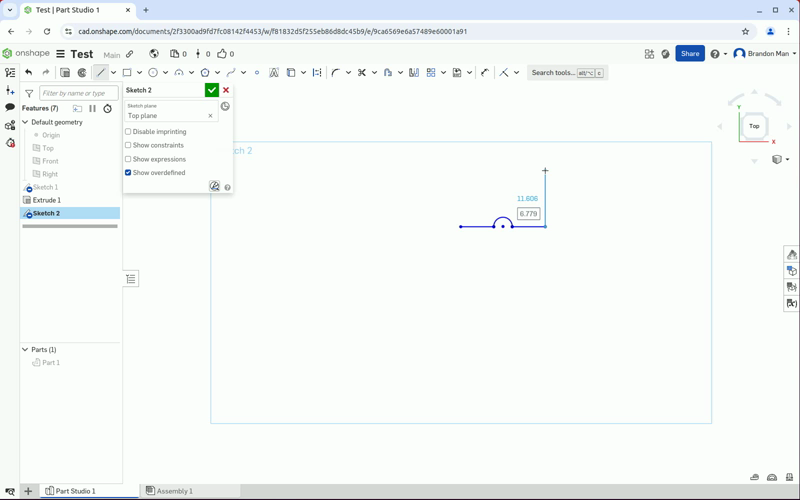
key_up(shift)
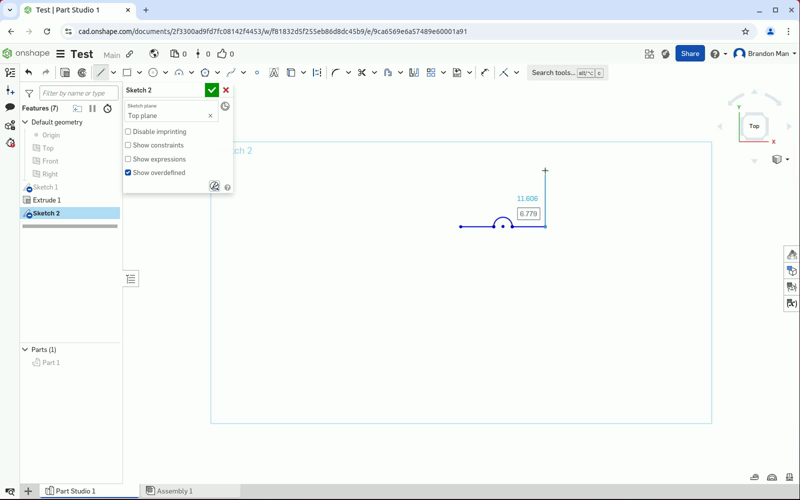
key_down(shift)
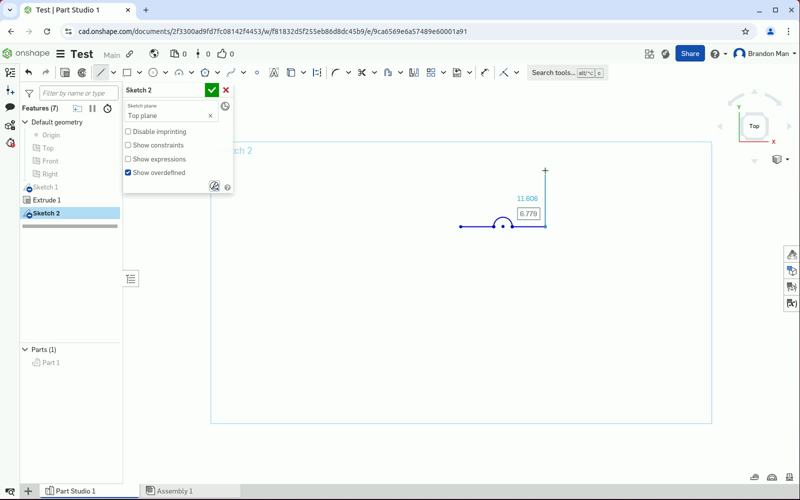
mouse_move(460, 170)
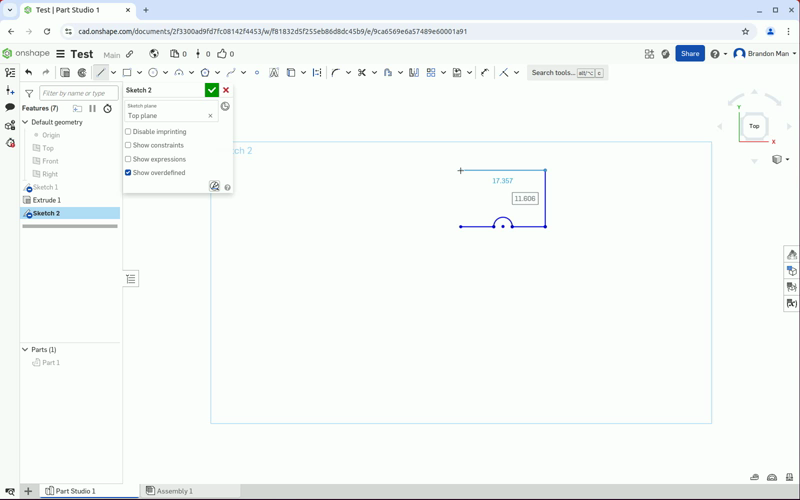
click(460, 170)
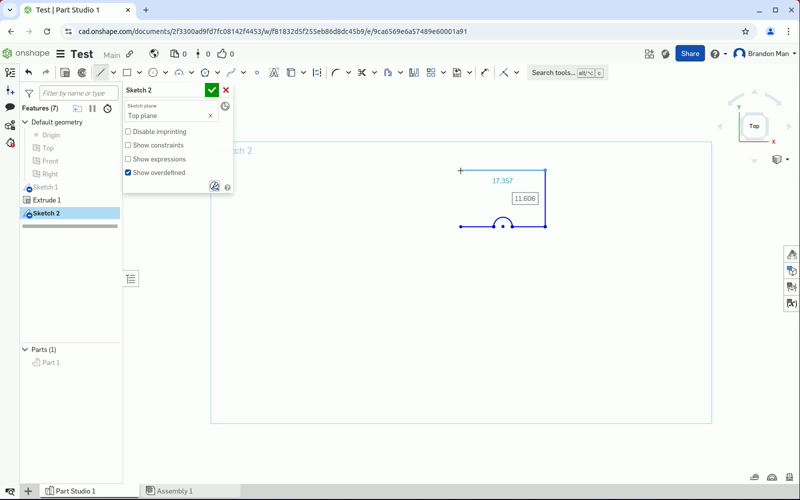
key_up(shift)
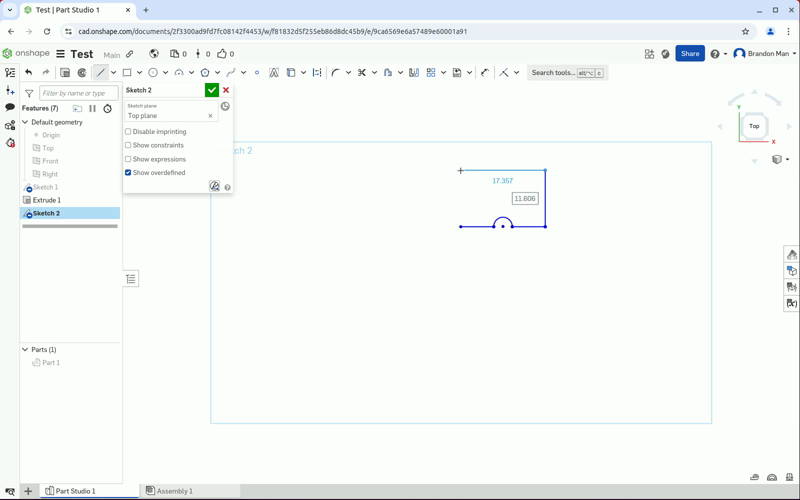
mouse_move(490, 170)
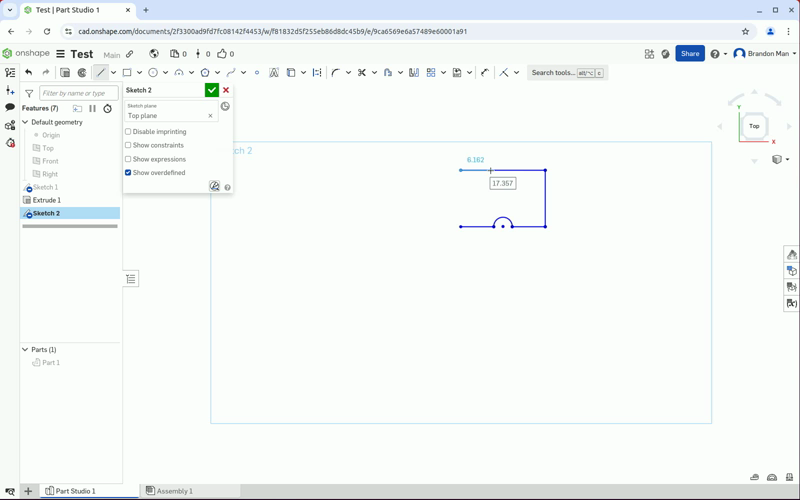
key_down(shift)
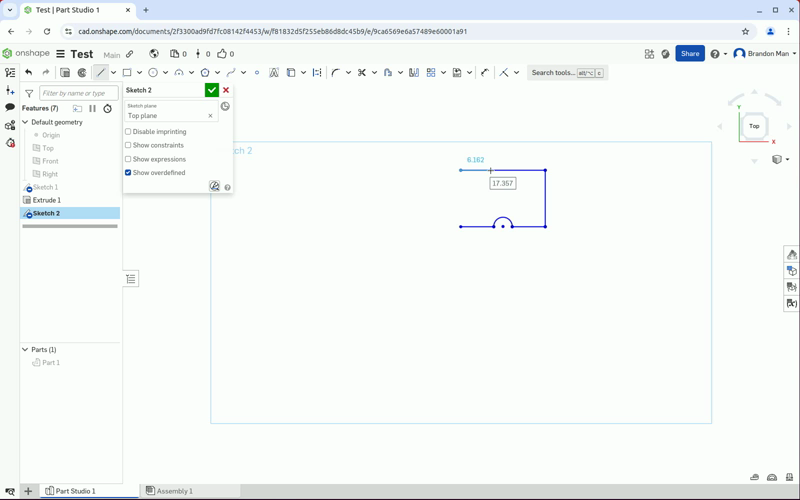
mouse_move(460, 226)
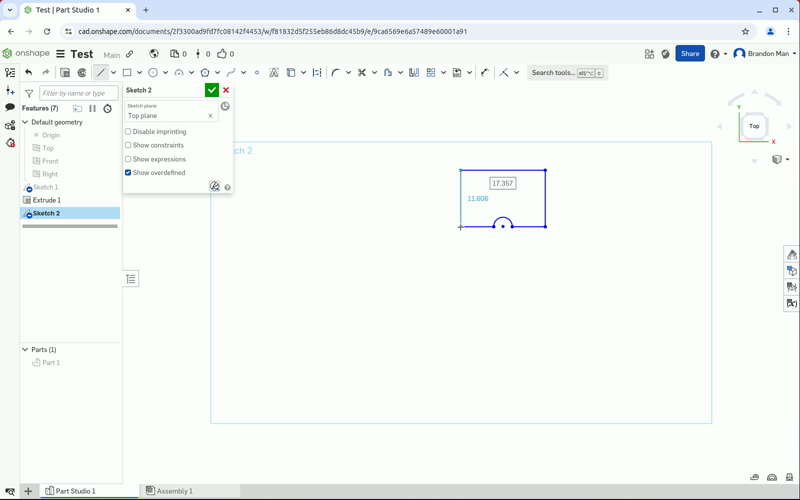
key_up(shift)
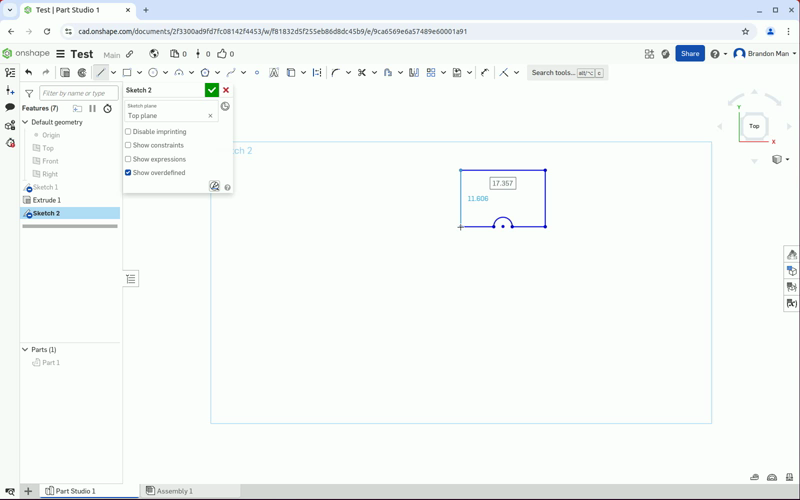
click(460, 226)
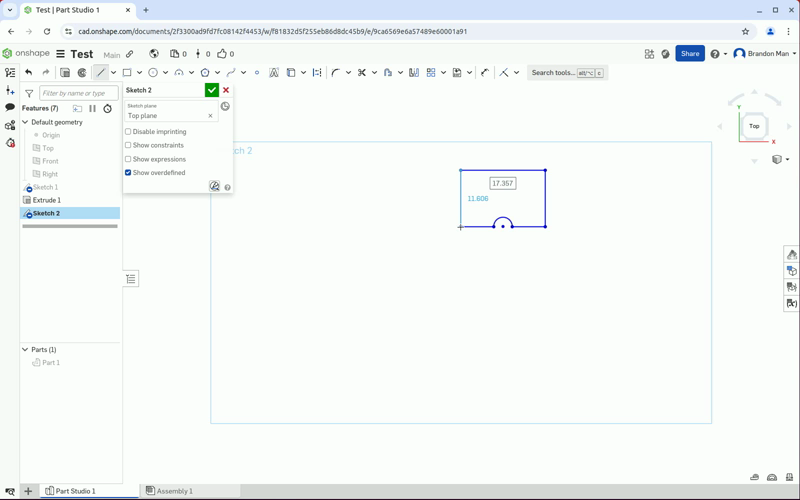
key(esc)
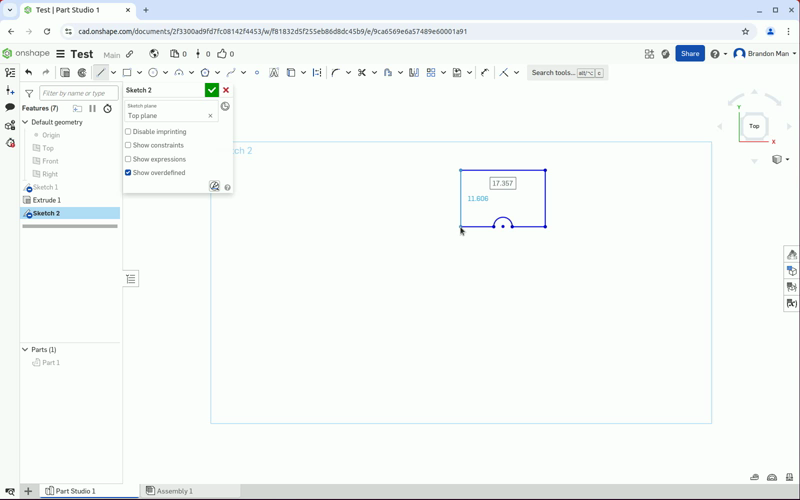
mouse_move(522, 188)
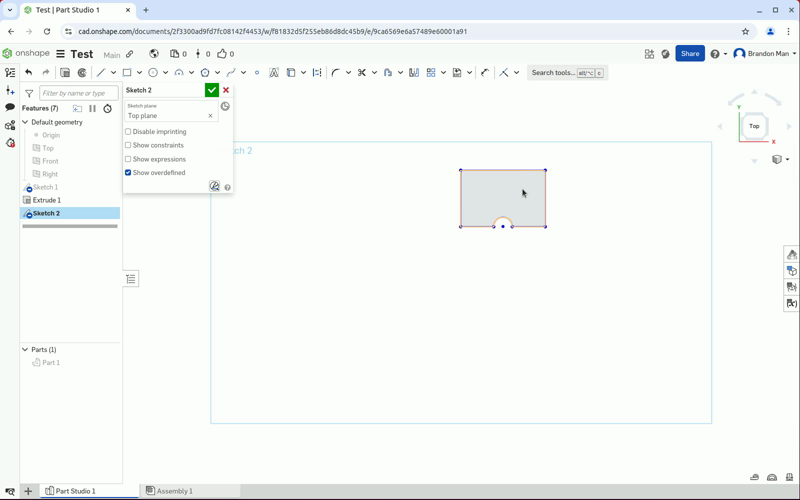
scroll(6)
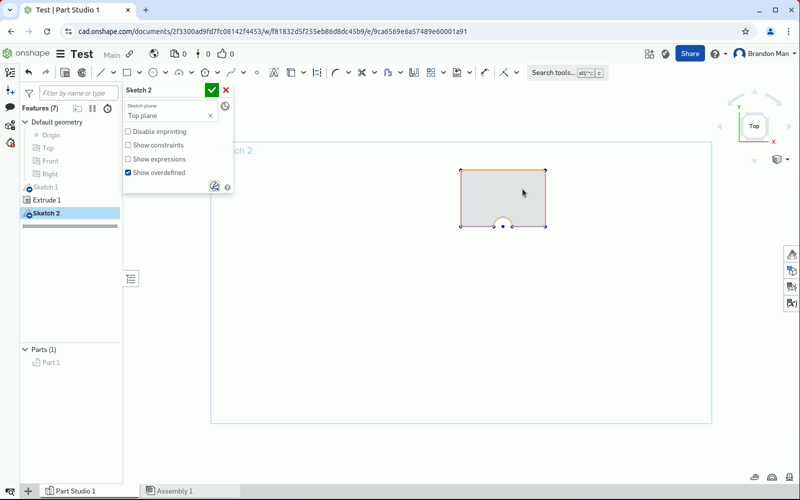
scroll(6)
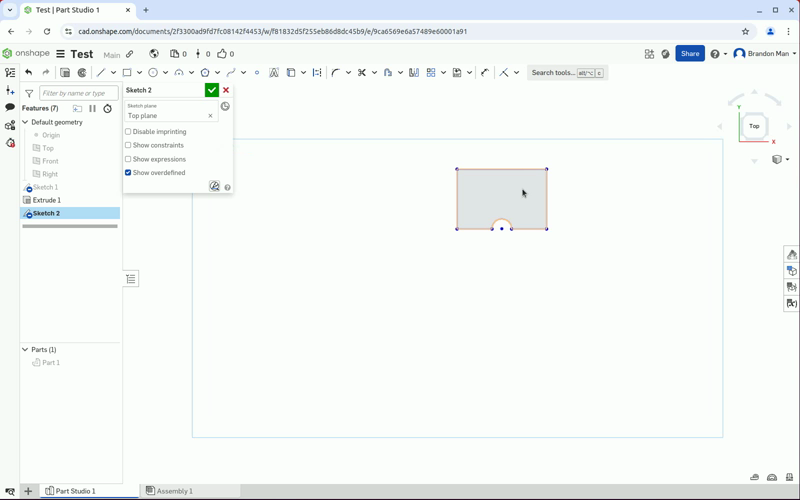
scroll(6)
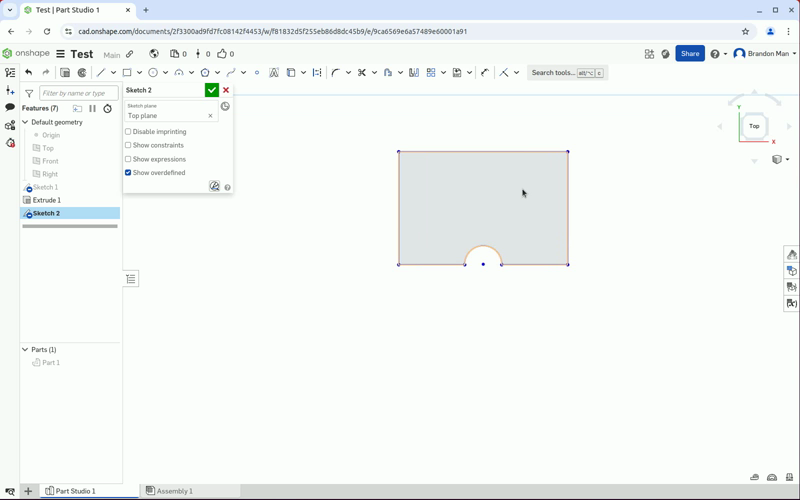
scroll(6)
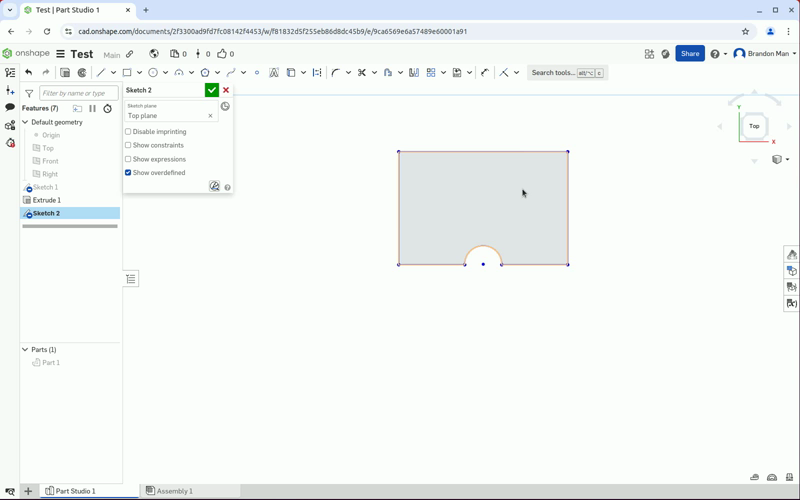
scroll(6)
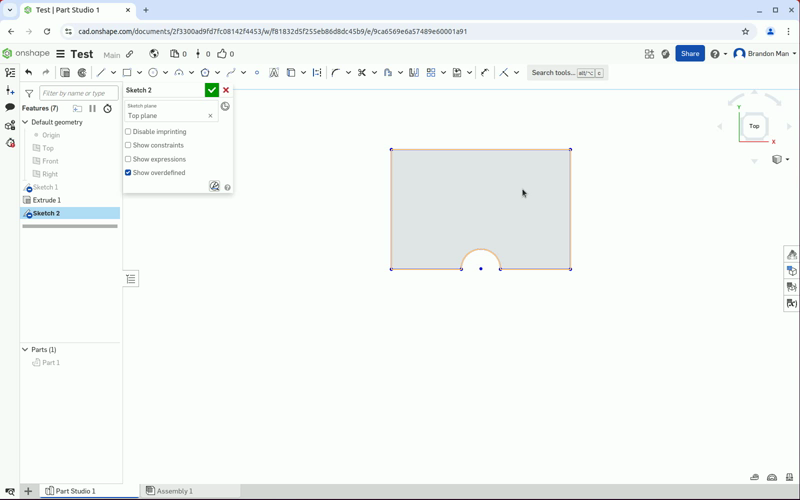
scroll(6)
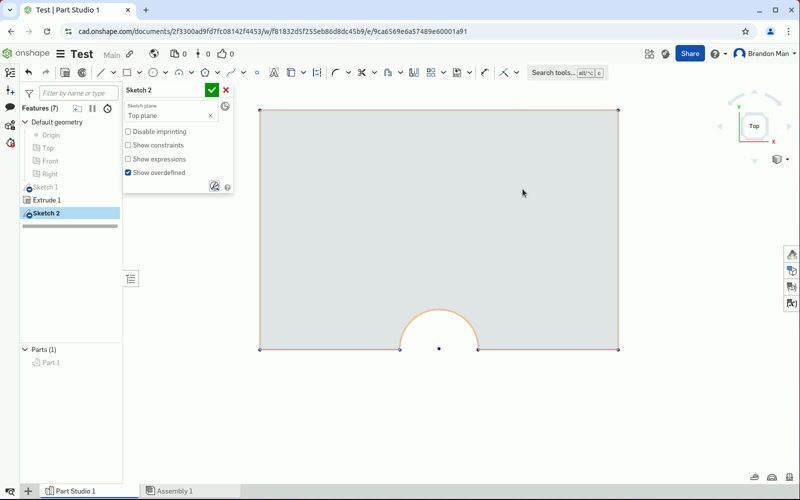
scroll(6)
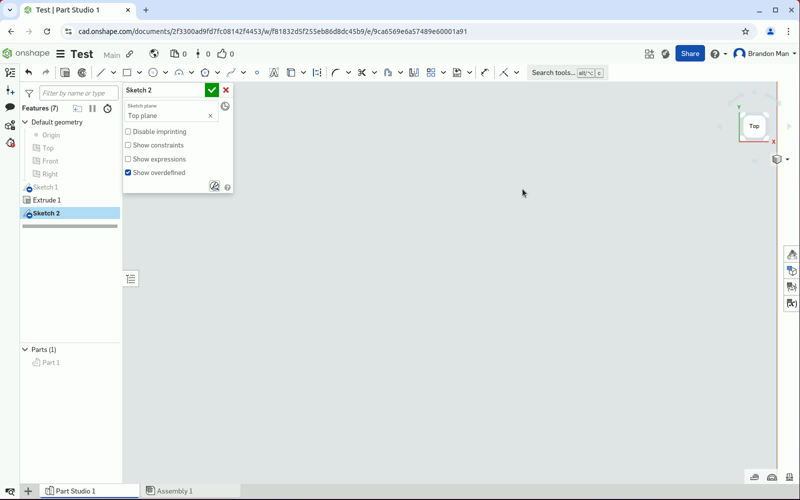
click(522, 188)
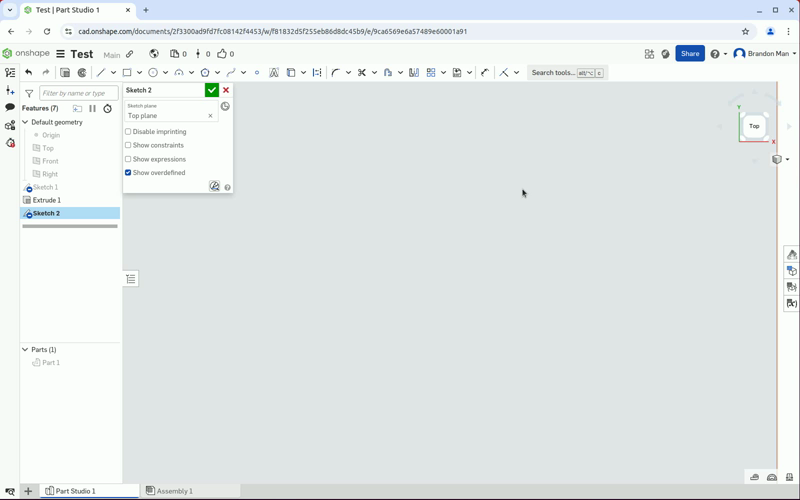
scroll(-6)
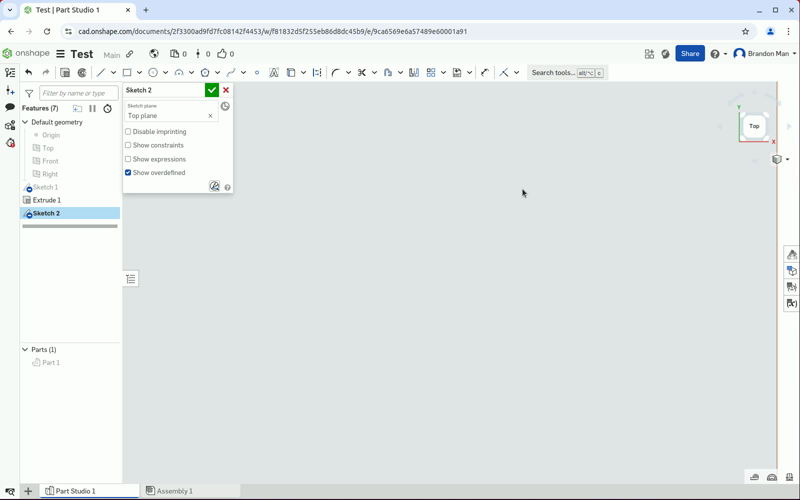
scroll(-6)
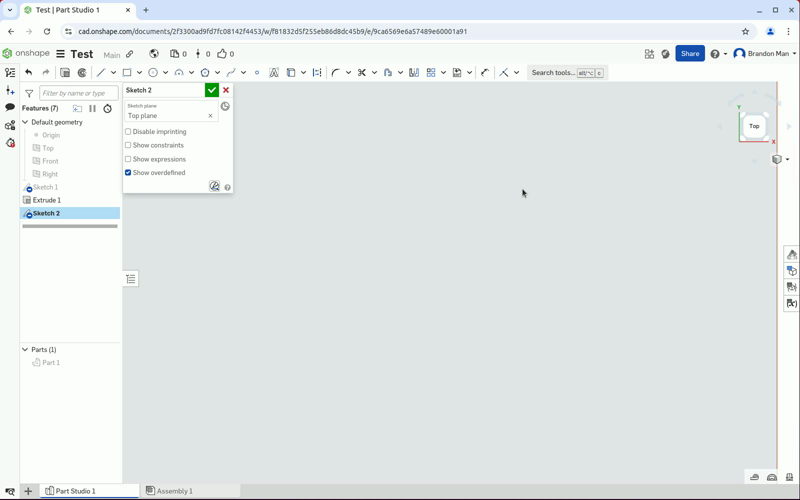
scroll(-6)
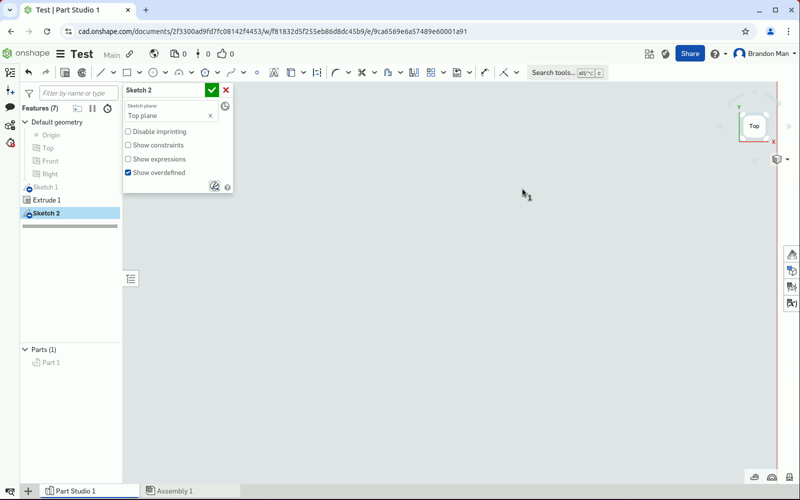
scroll(-6)
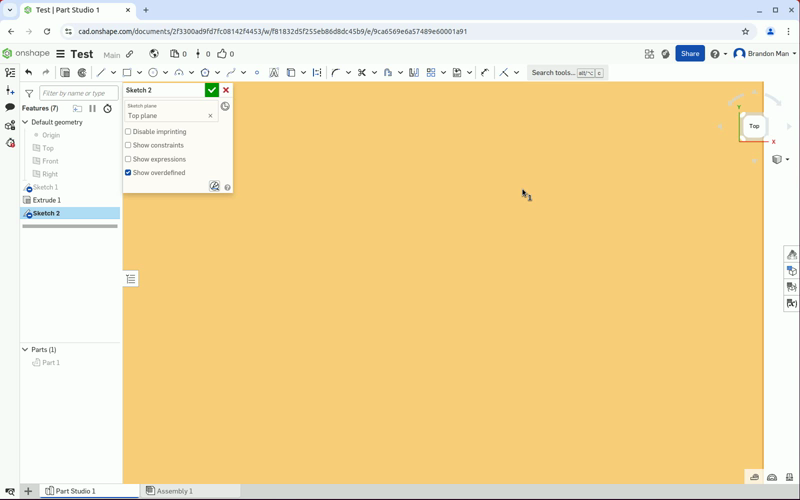
scroll(-6)
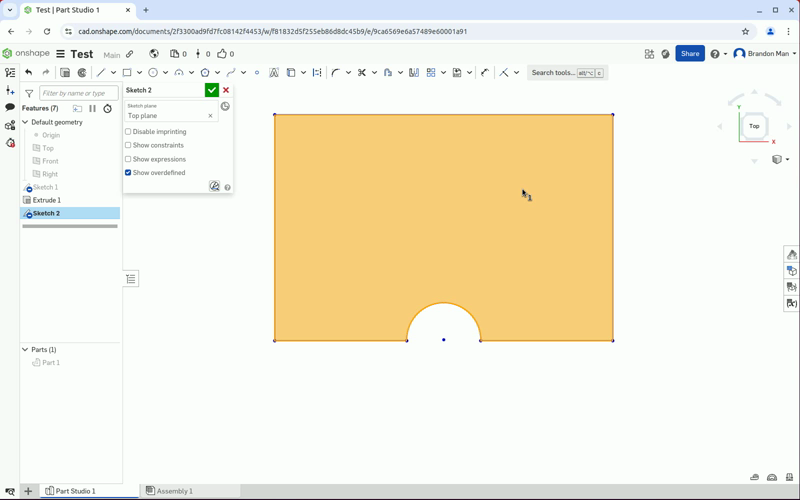
scroll(-6)
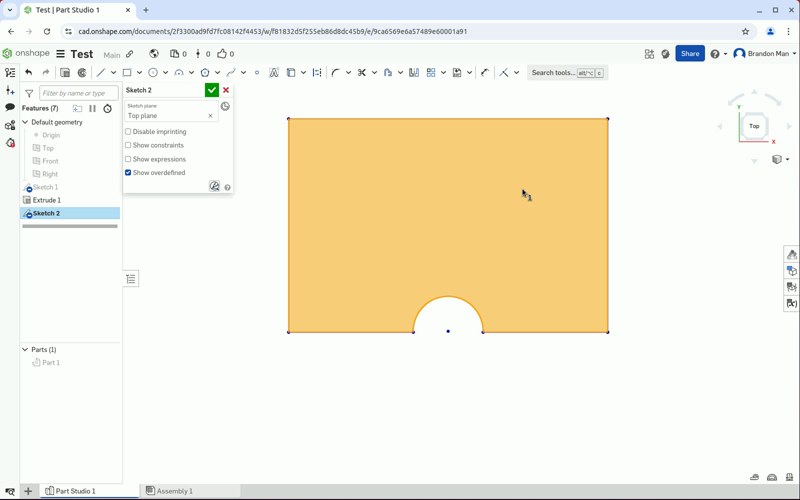
scroll(-6)
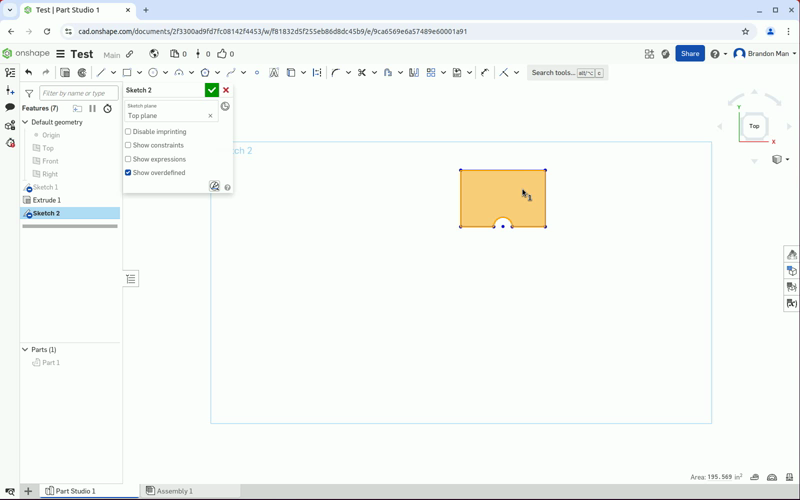
mouse_move(73, 352)
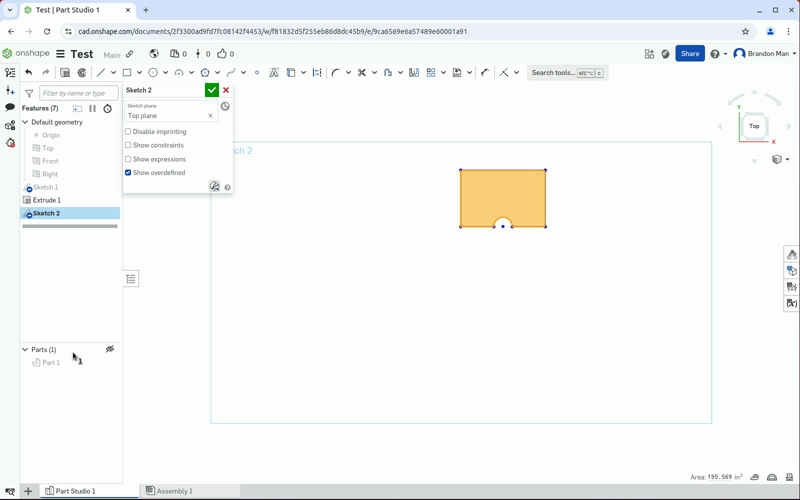
key(shift+y)
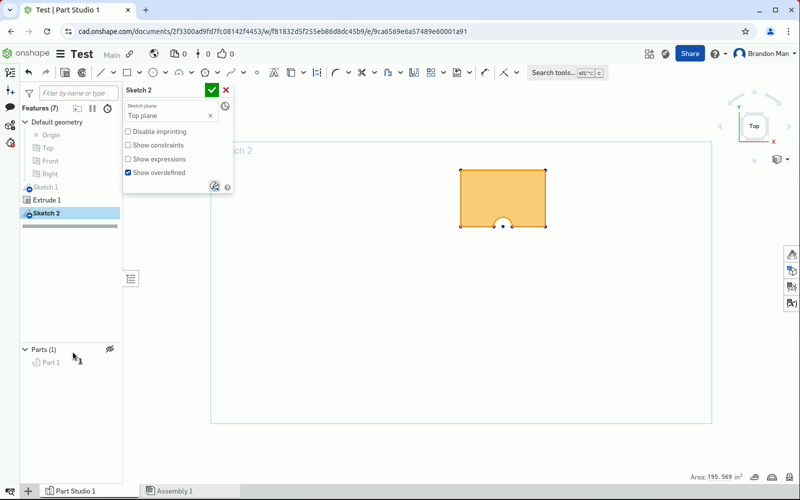
key(shift+e)
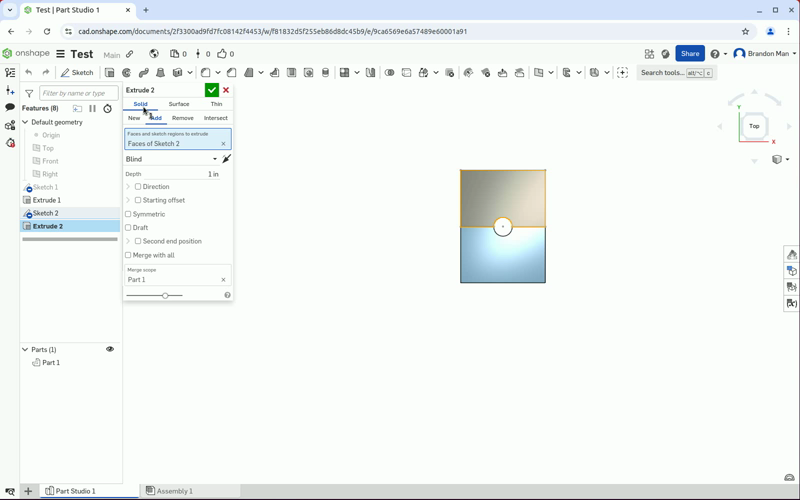
mouse_move(143, 106)
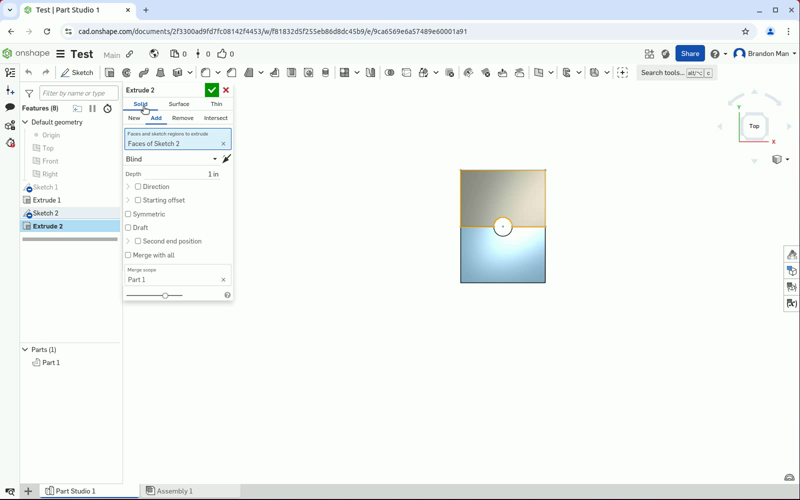
click(143, 106)
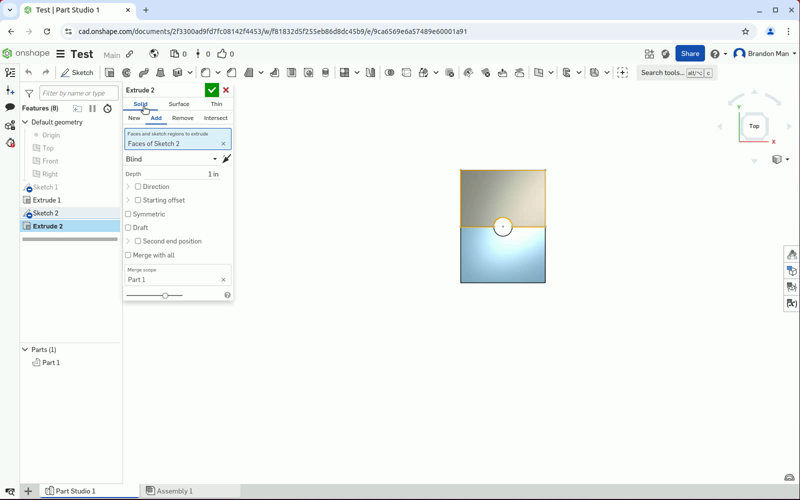
mouse_move(137, 120)
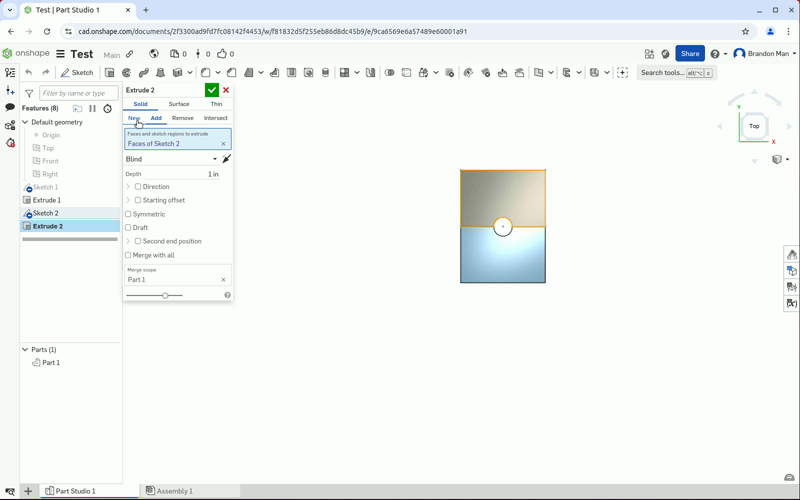
click(137, 120)
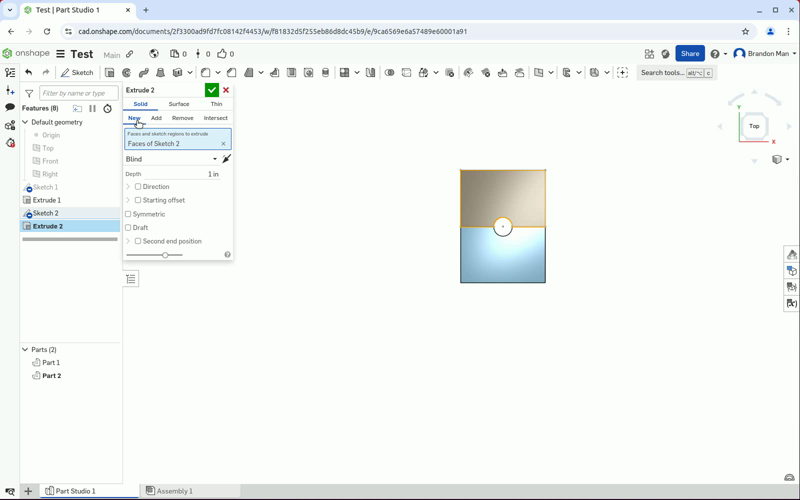
key(tab, 4)
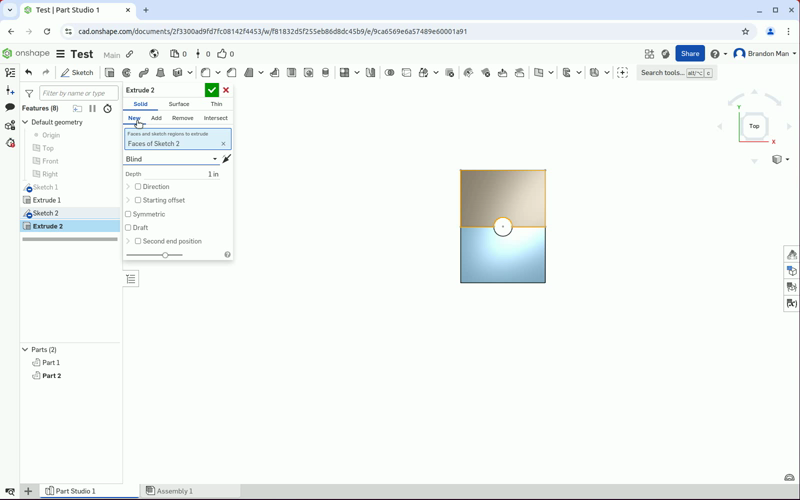
text(5.777)
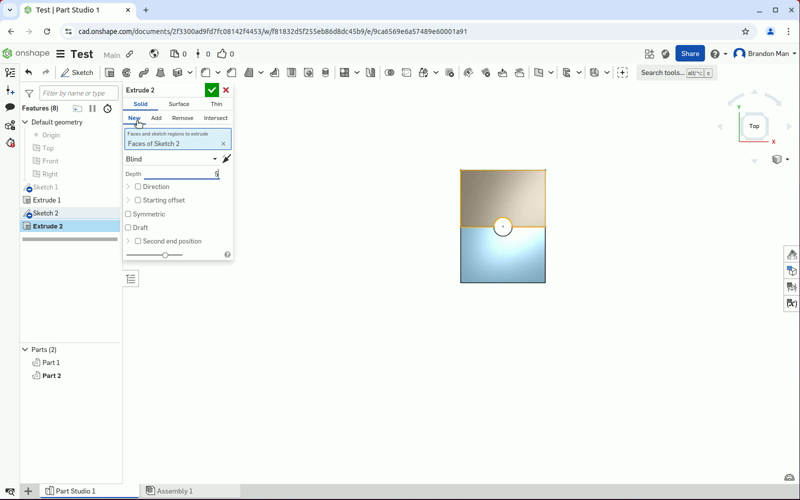
key(enter)
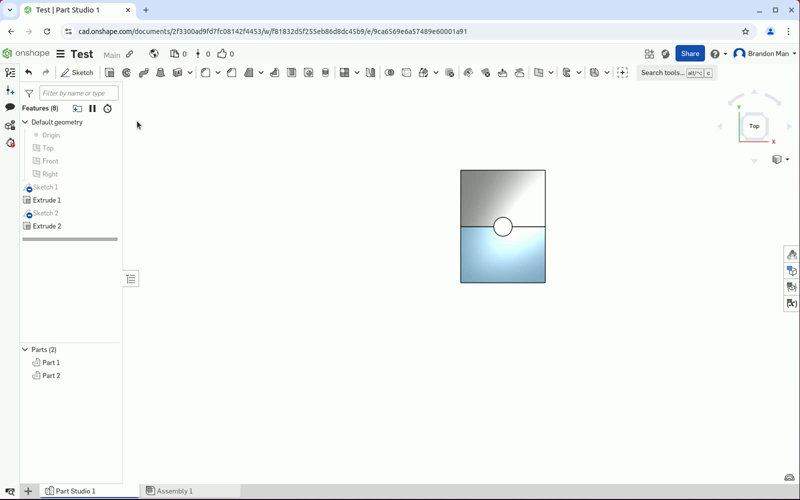
key(shift+h)
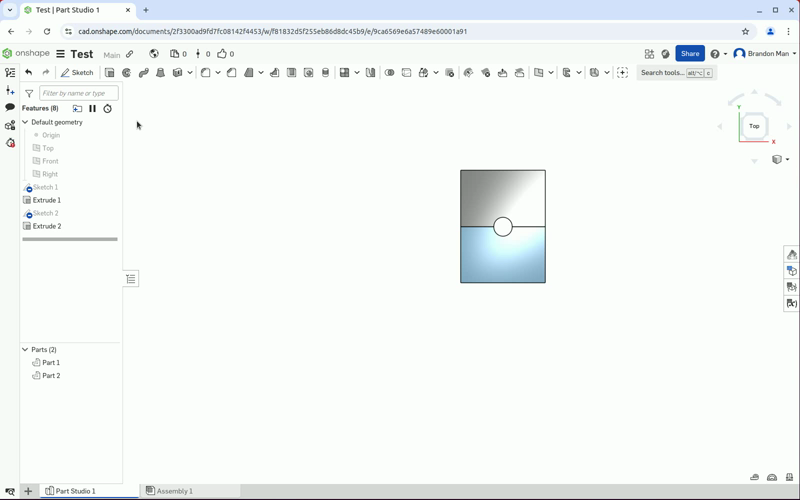
key(shift+h)
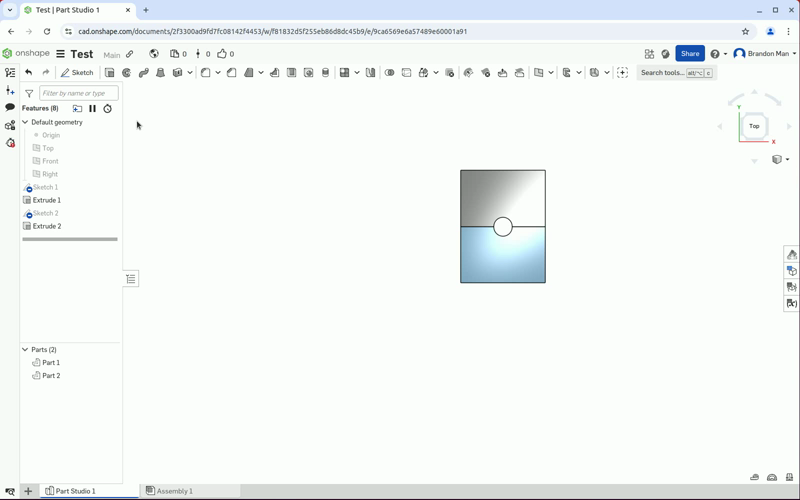
key(shift+7)
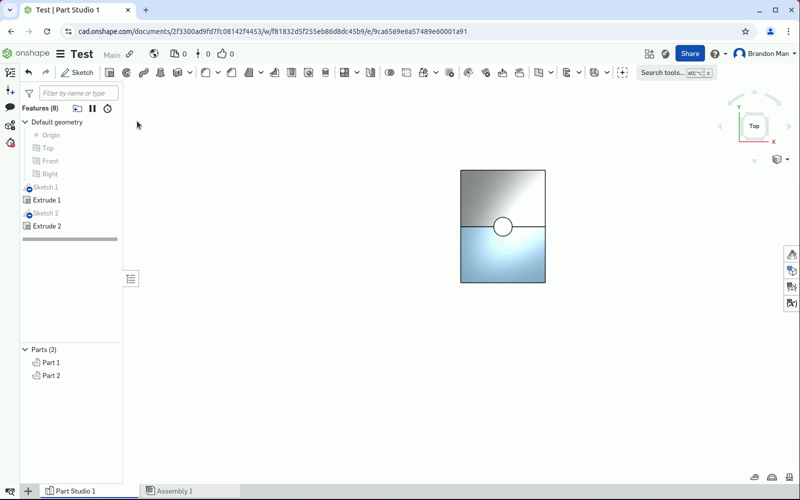
key(up, 3)
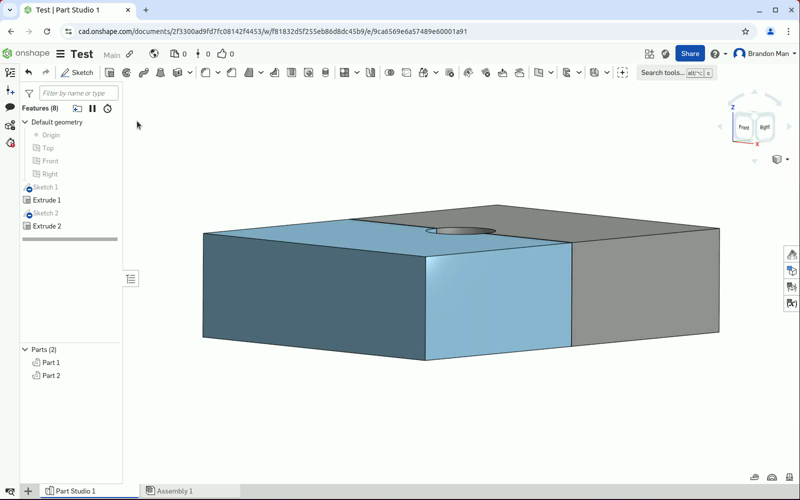
key(left, 3)
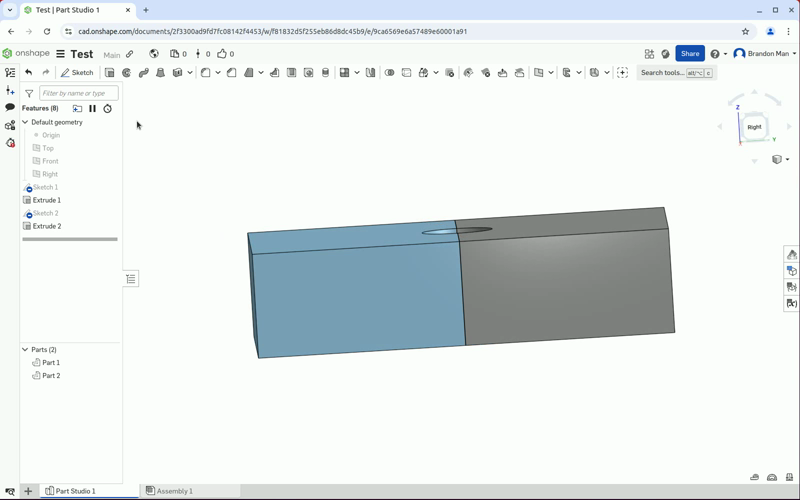
key(right, 3)
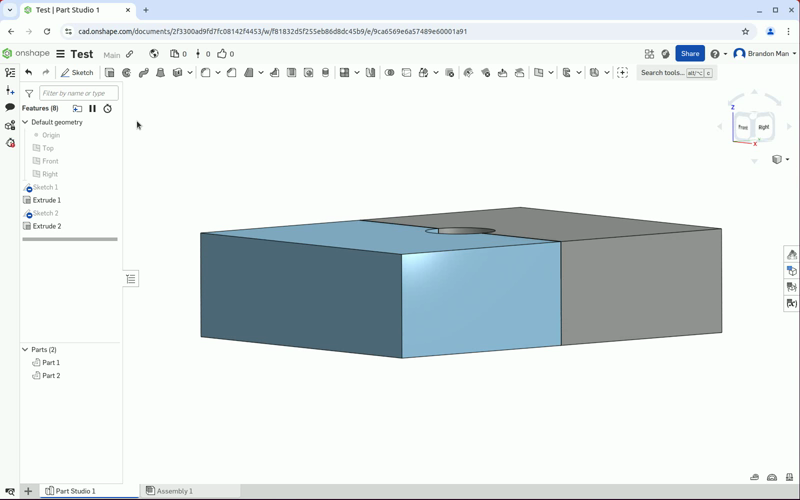
key(down, 3)
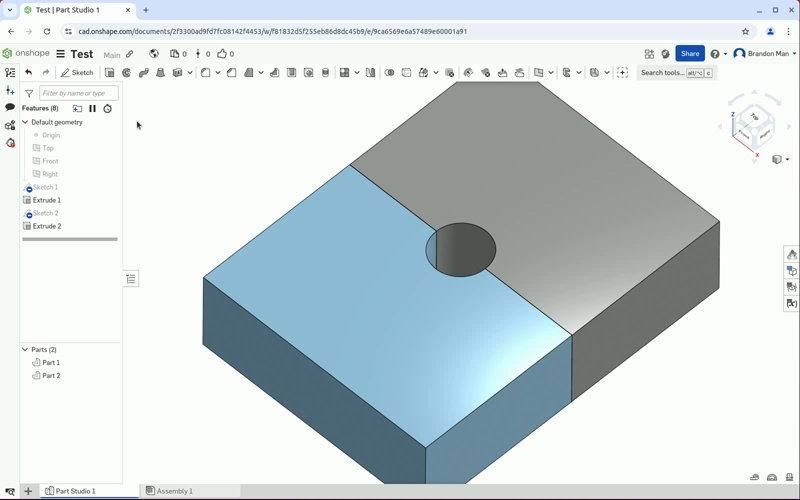
mouse_move(73, 189)
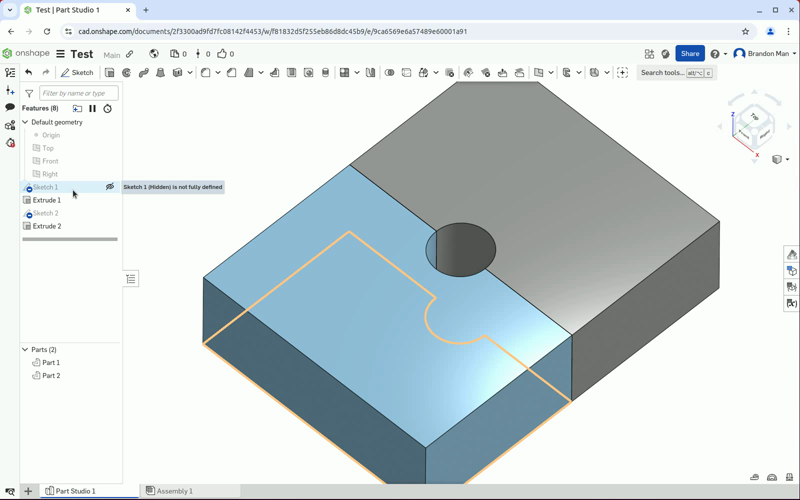
click(73, 189)